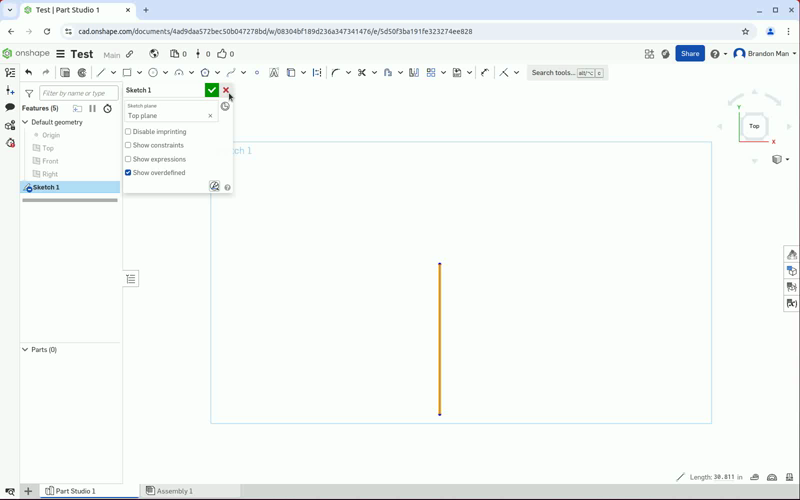
key(shift+h)
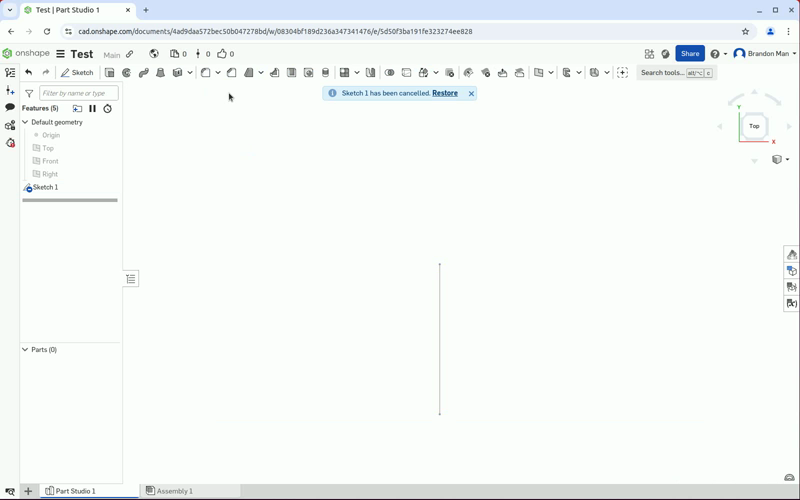
key(shift+s)
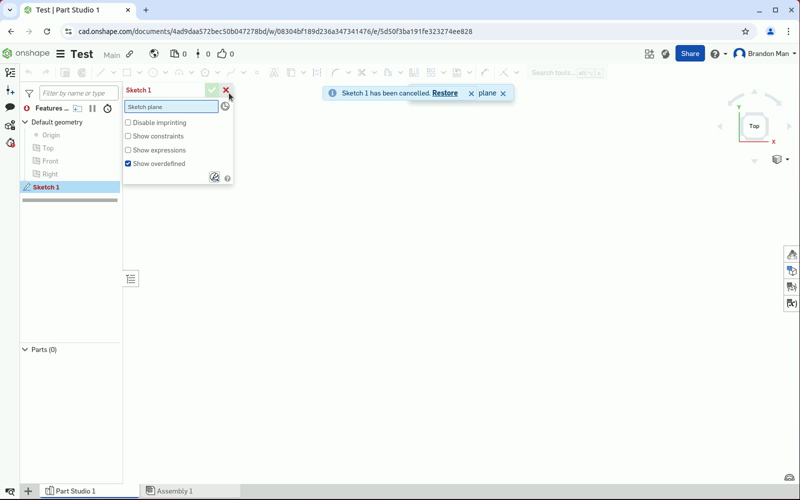
mouse_move(73, 150)
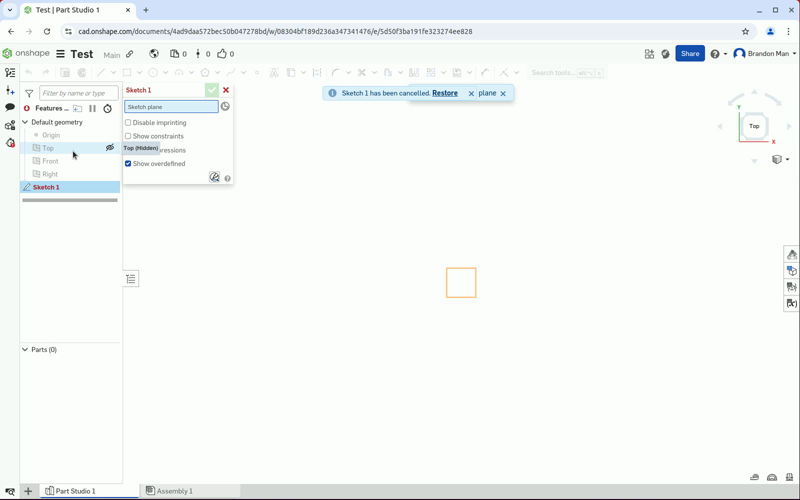
click(73, 150)
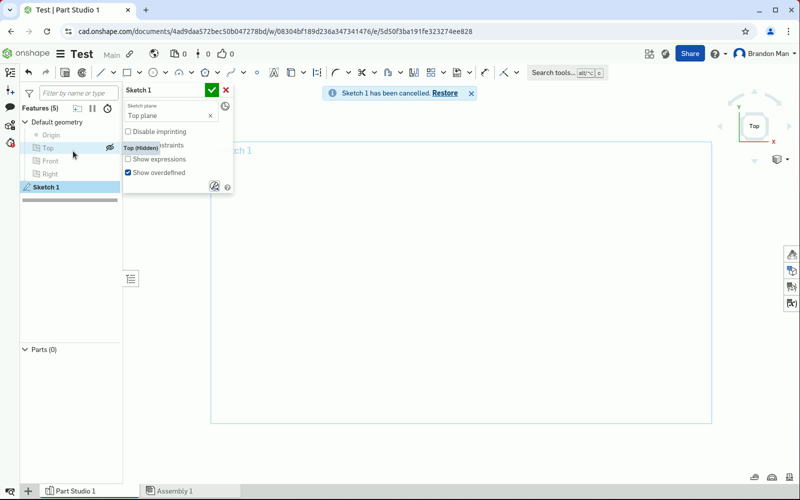
mouse_move(73, 352)
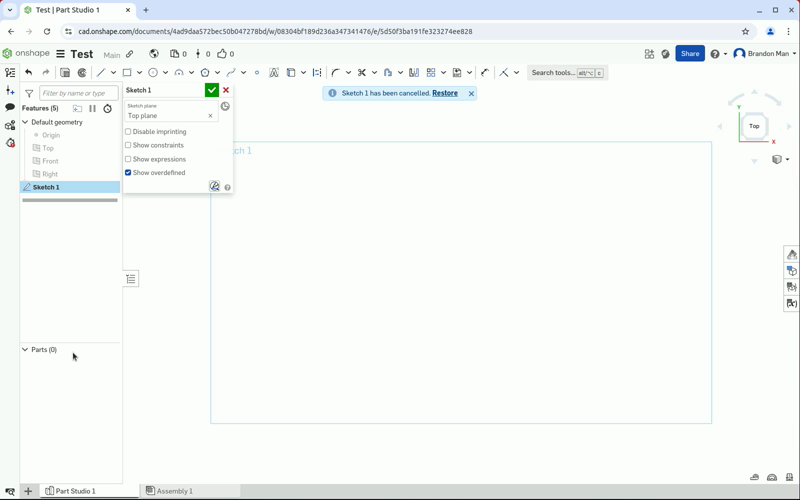
key(y)
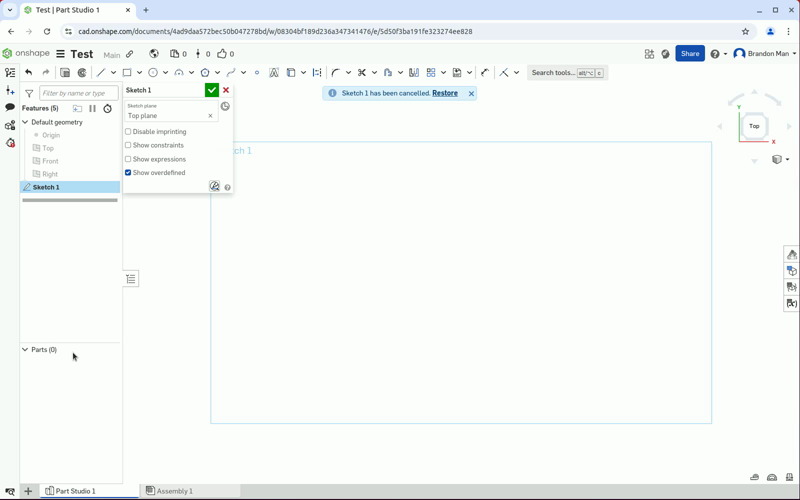
key(l)
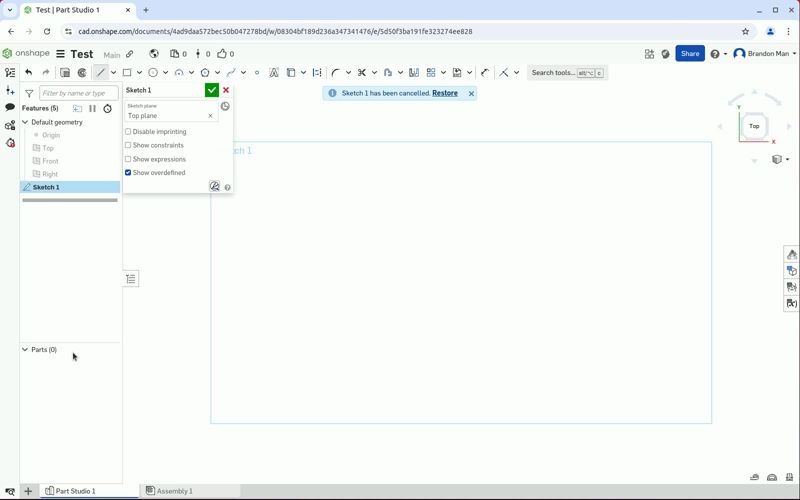
key_down(shift)
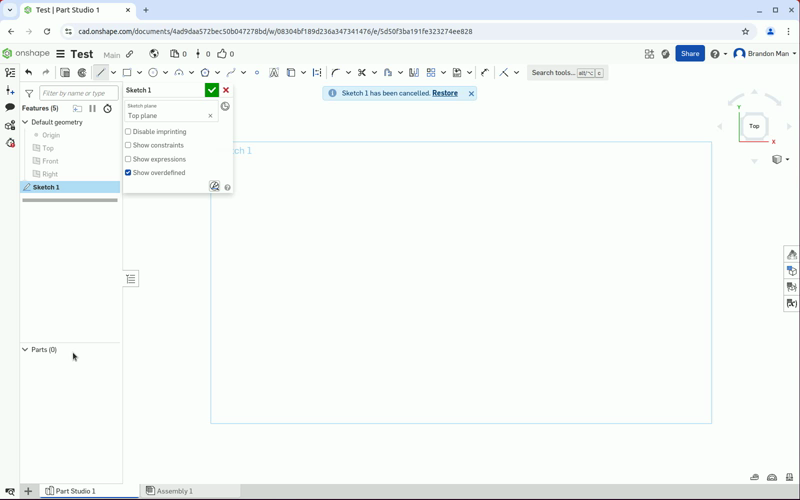
mouse_move(438, 304)
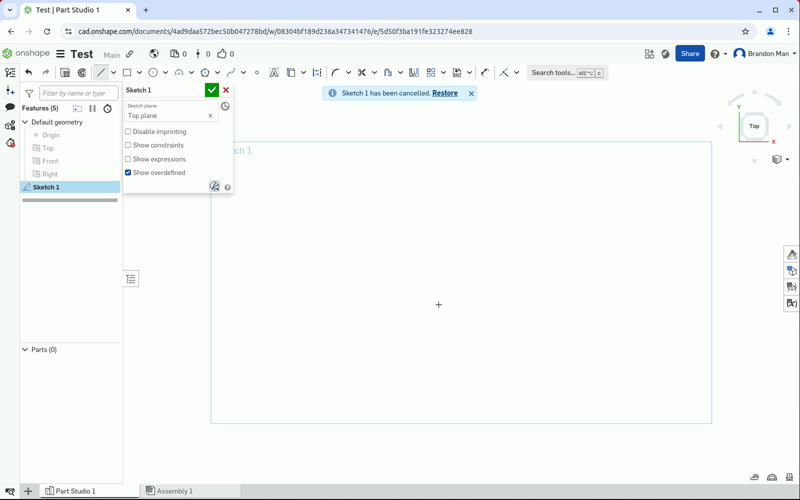
click(438, 304)
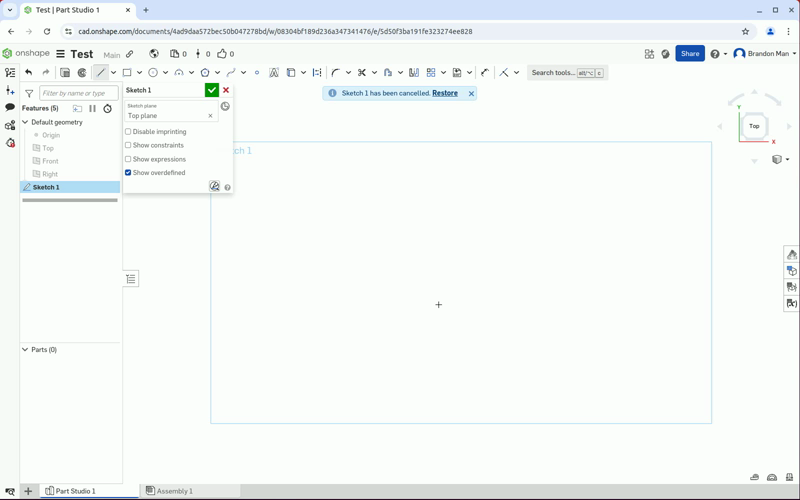
key_up(shift)
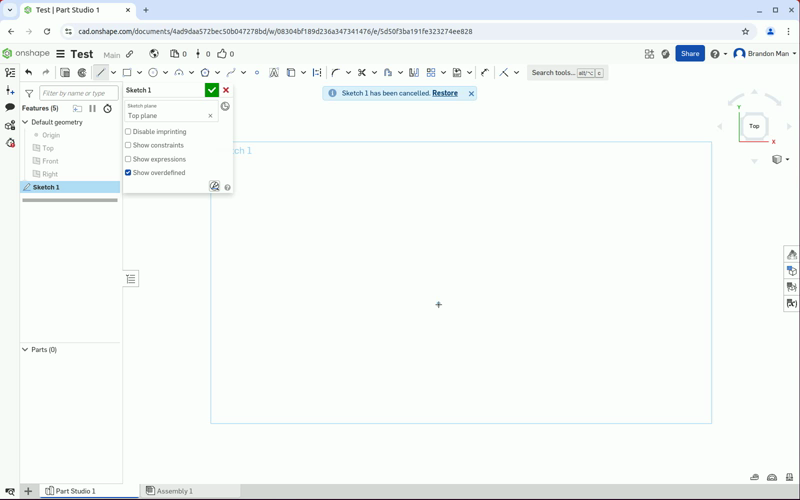
key_down(shift)
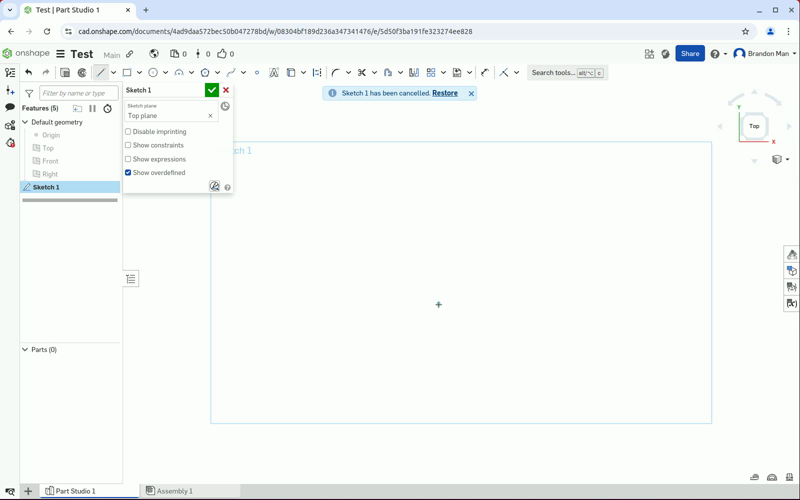
mouse_move(468, 304)
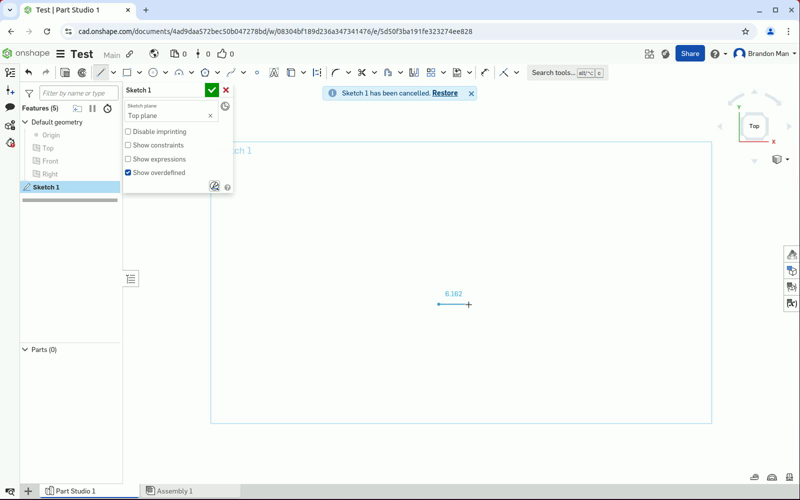
mouse_move(484, 304)
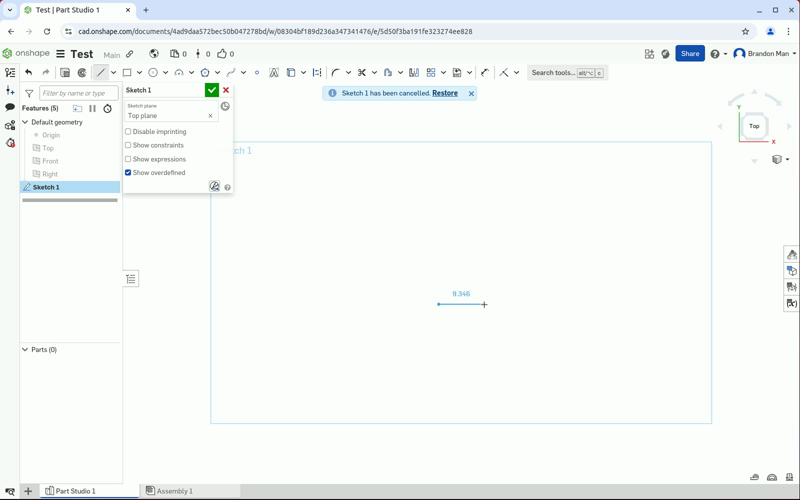
click(484, 304)
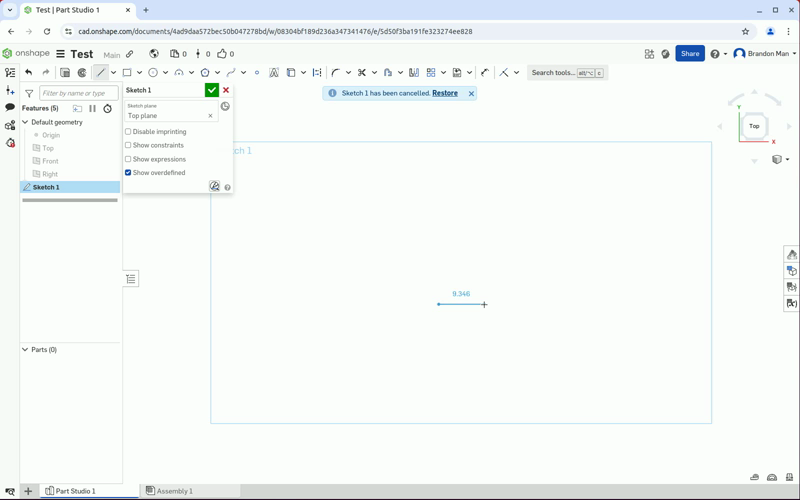
key_up(shift)
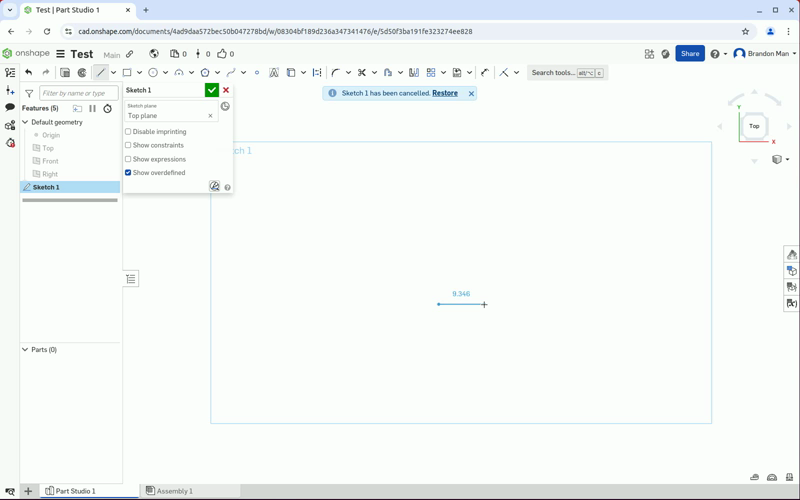
key_down(shift)
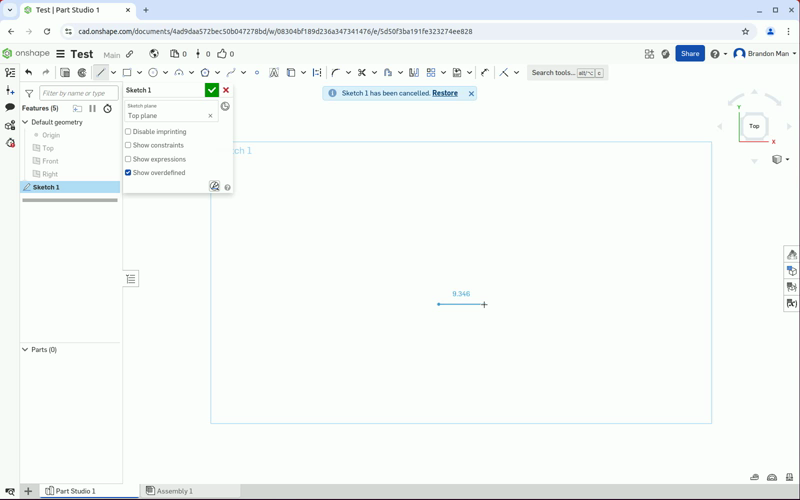
mouse_move(514, 304)
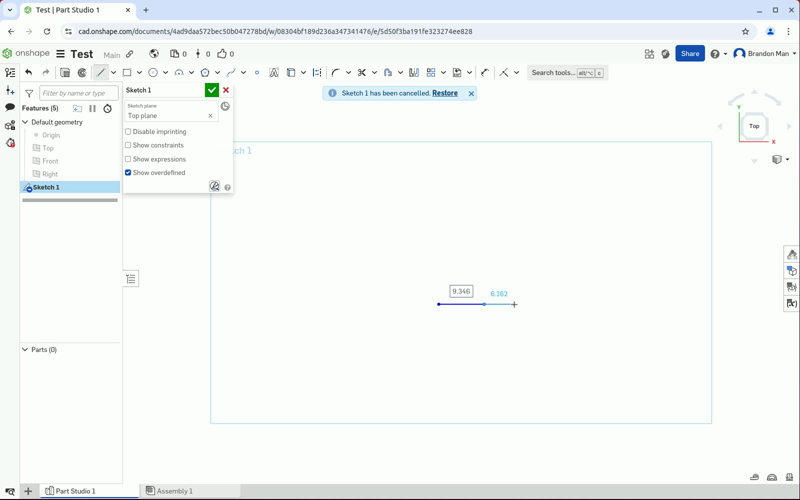
mouse_move(495, 291)
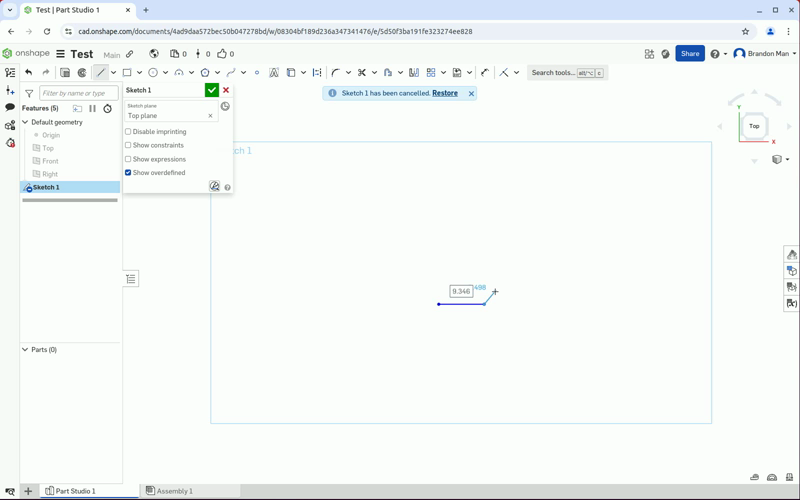
click(495, 291)
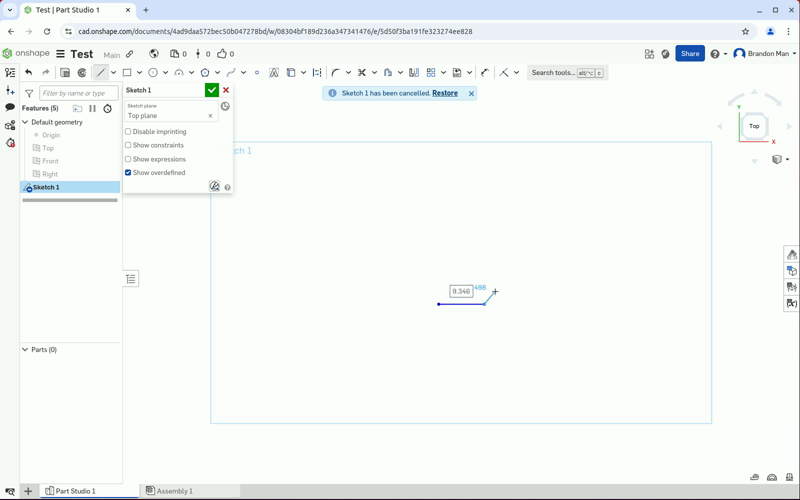
key_up(shift)
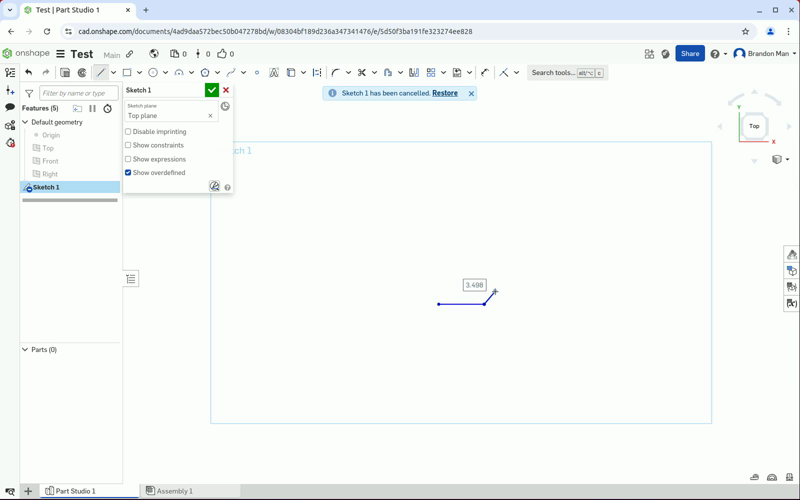
key_down(shift)
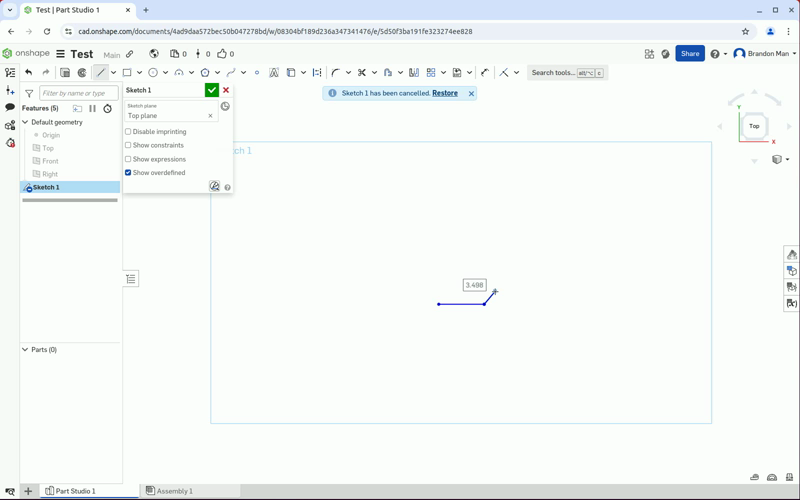
mouse_move(525, 291)
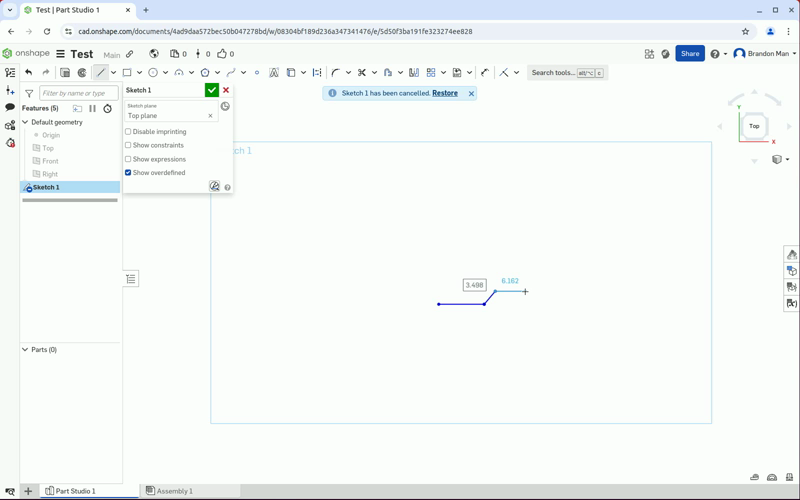
mouse_move(495, 274)
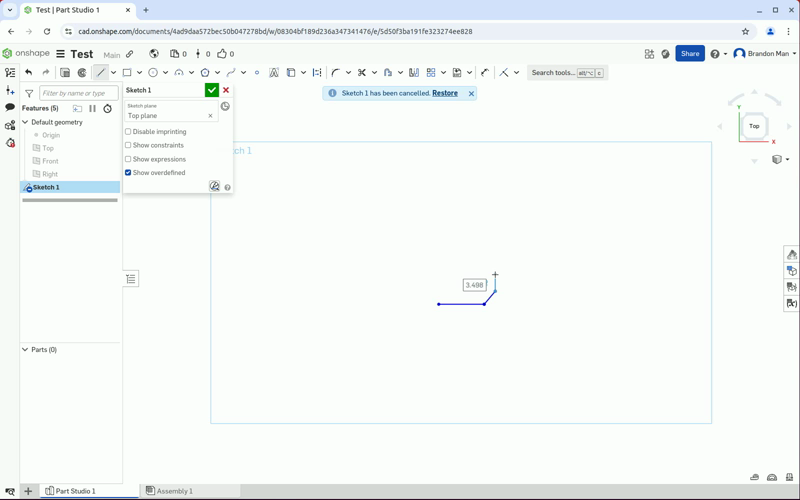
click(495, 274)
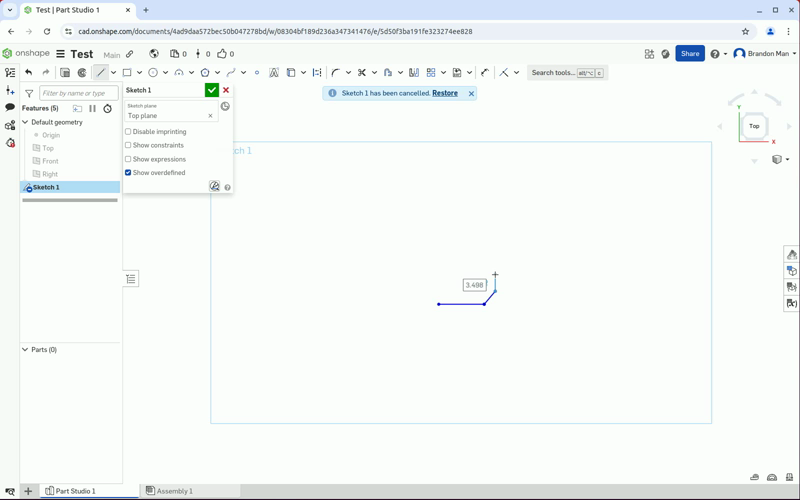
key_up(shift)
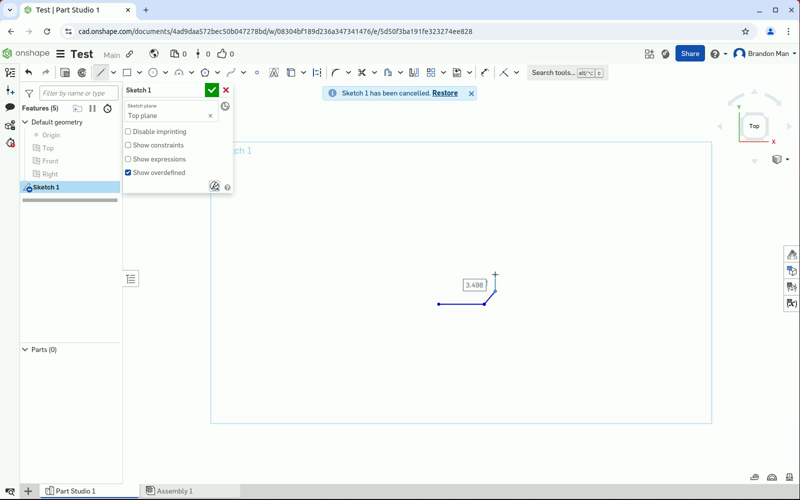
key_down(shift)
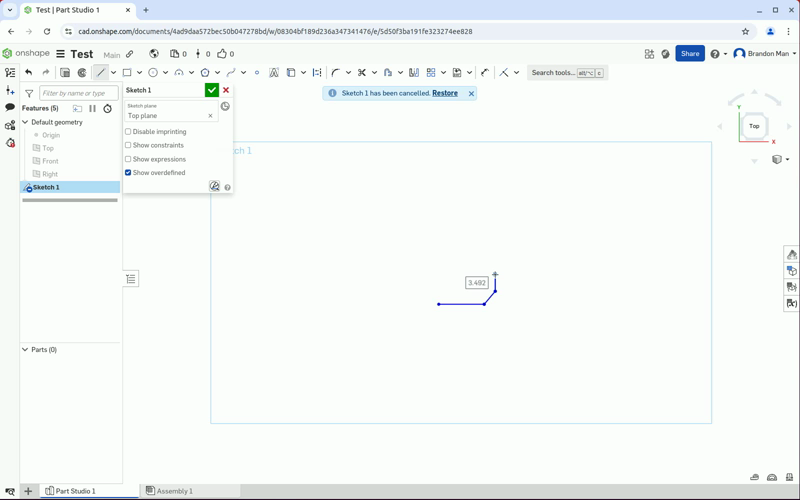
mouse_move(525, 274)
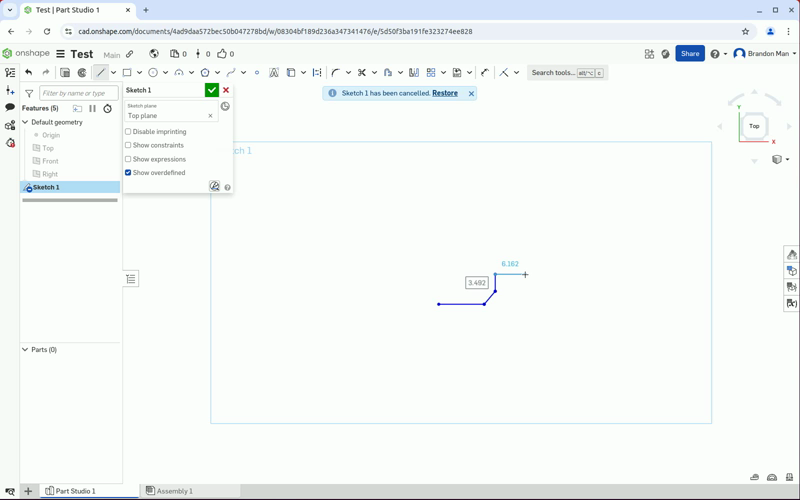
mouse_move(484, 261)
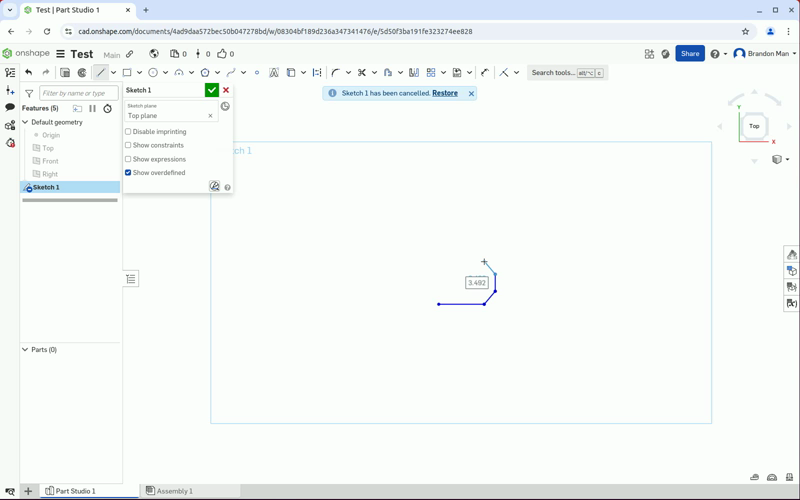
click(484, 261)
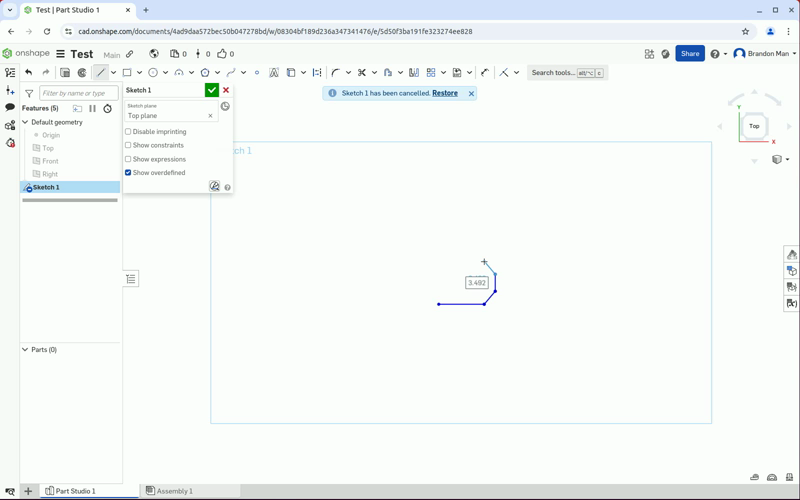
key_up(shift)
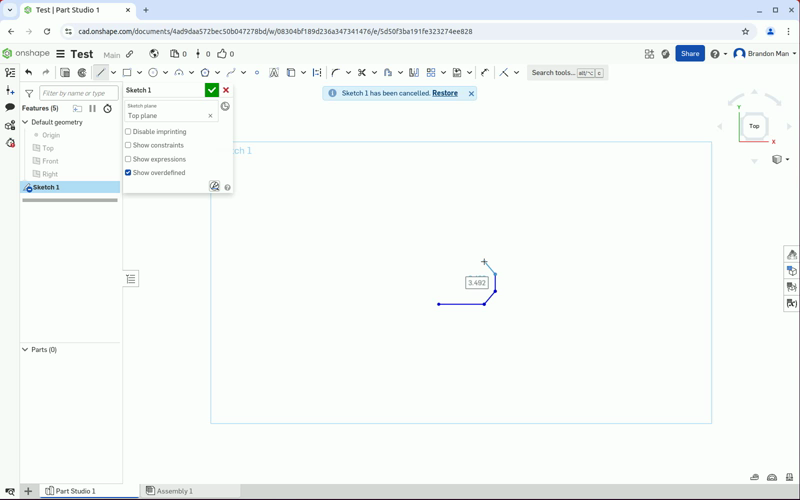
key_down(shift)
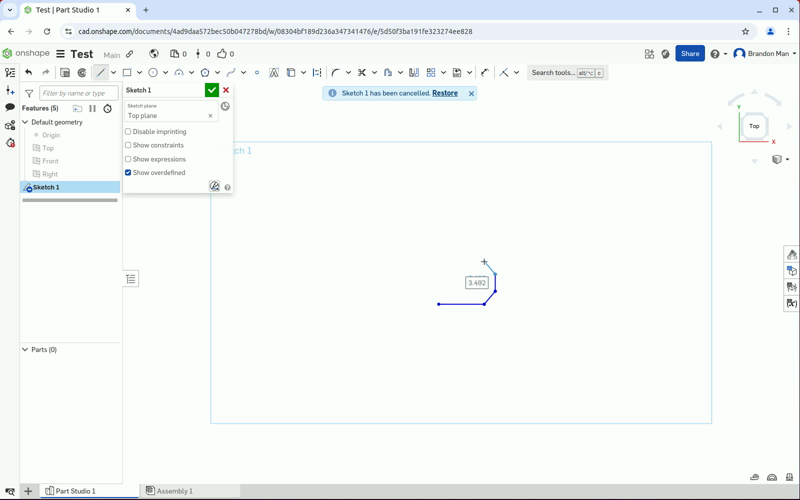
mouse_move(514, 261)
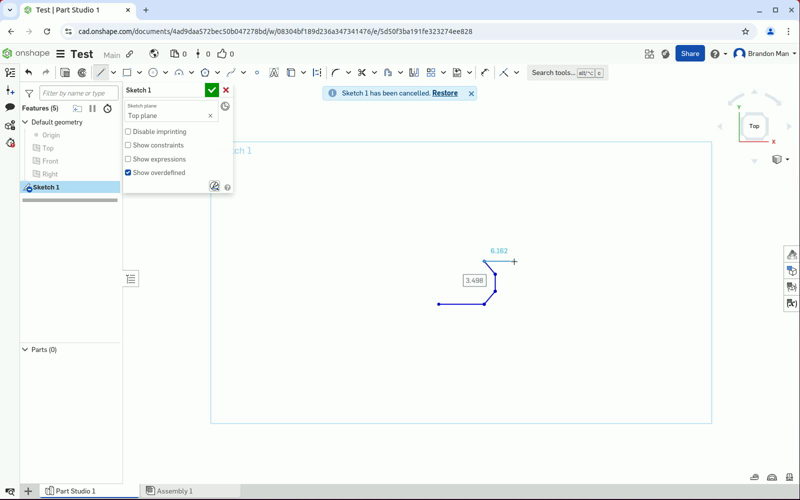
mouse_move(438, 261)
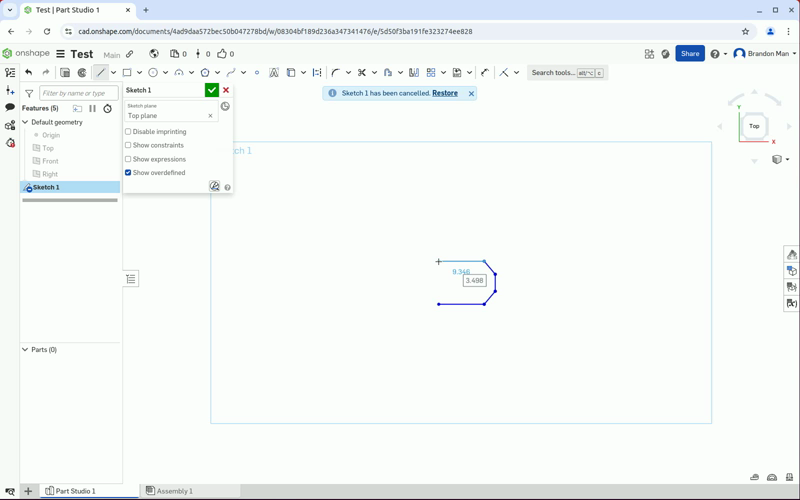
click(438, 261)
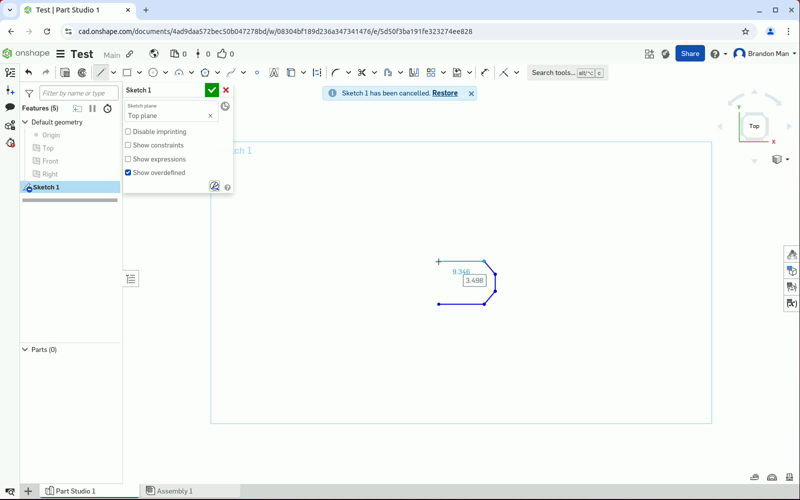
key_up(shift)
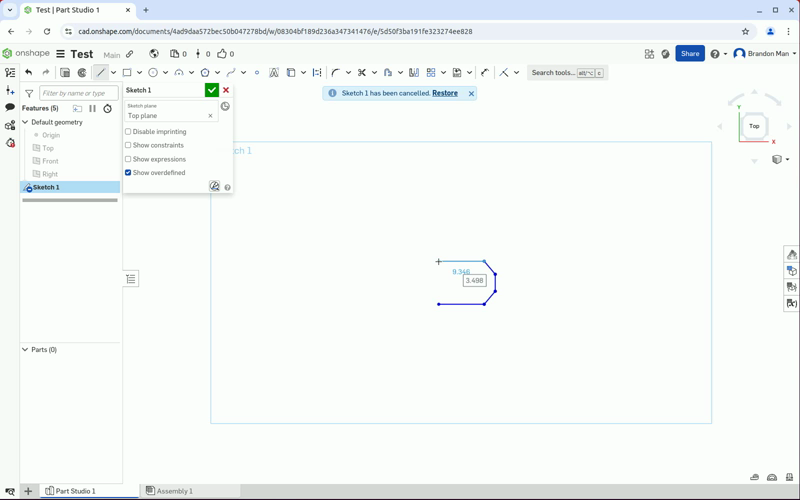
mouse_move(468, 261)
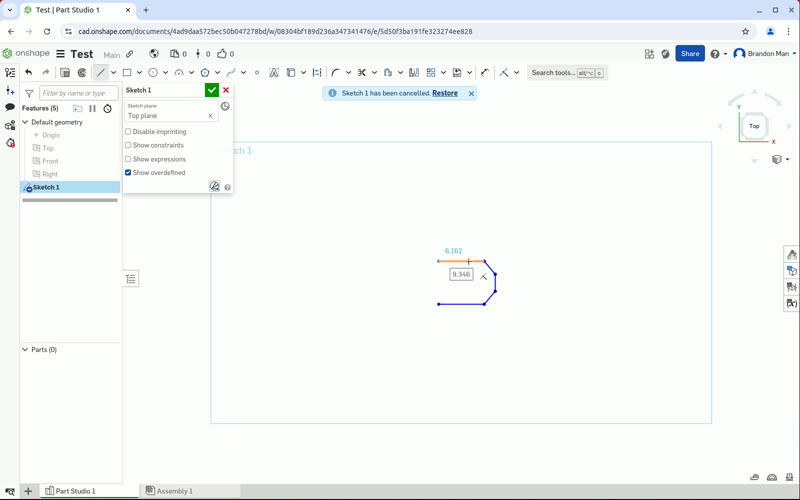
key_down(shift)
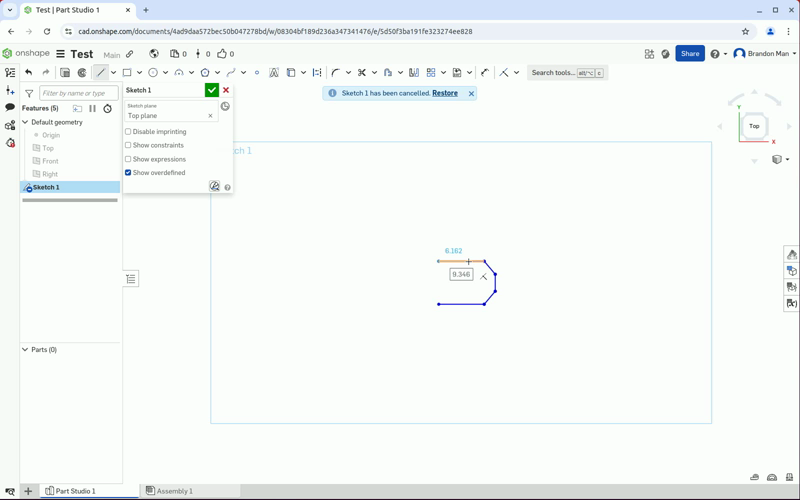
mouse_move(438, 304)
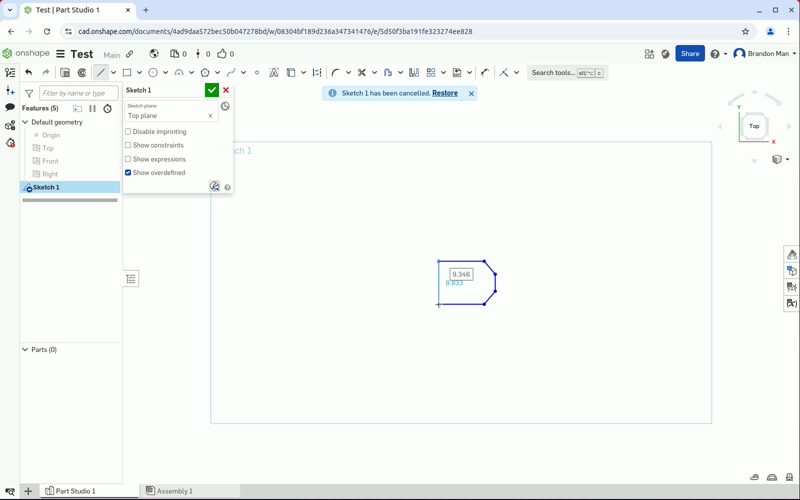
key_up(shift)
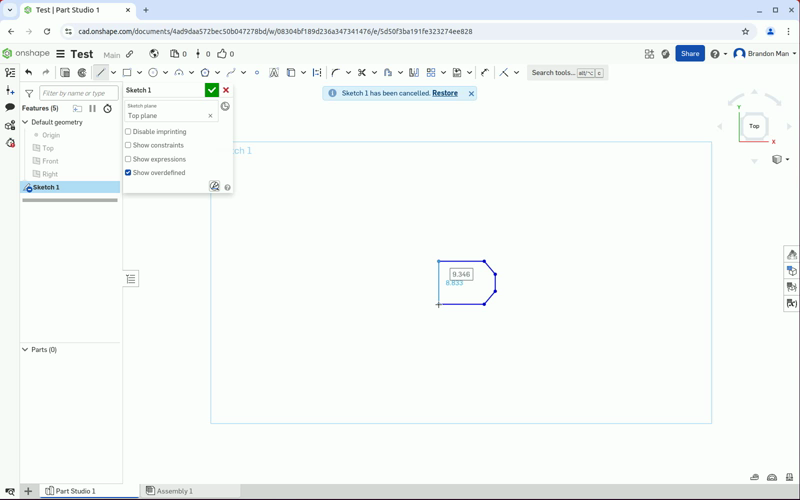
click(438, 304)
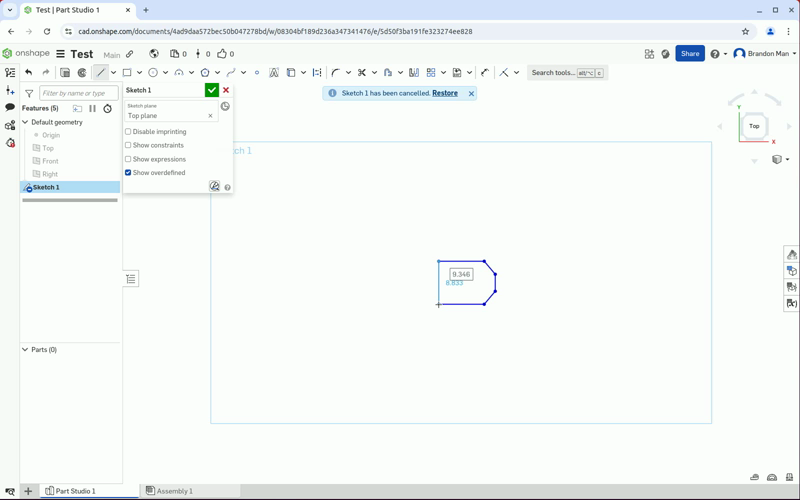
key(esc)
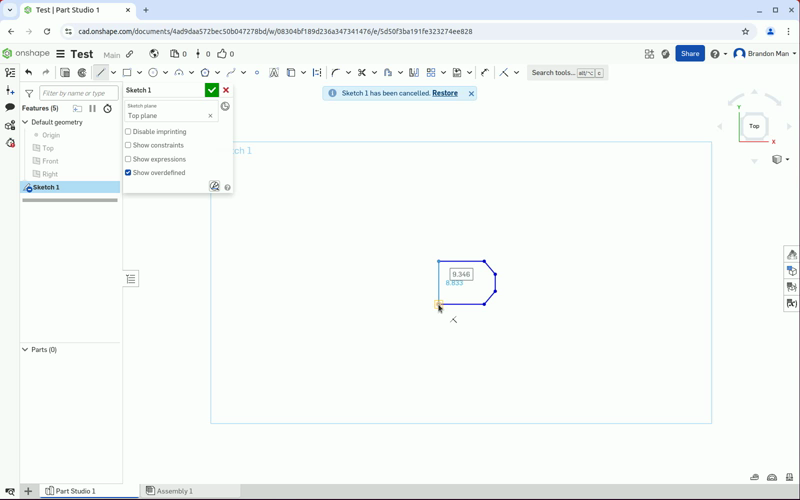
mouse_move(466, 285)
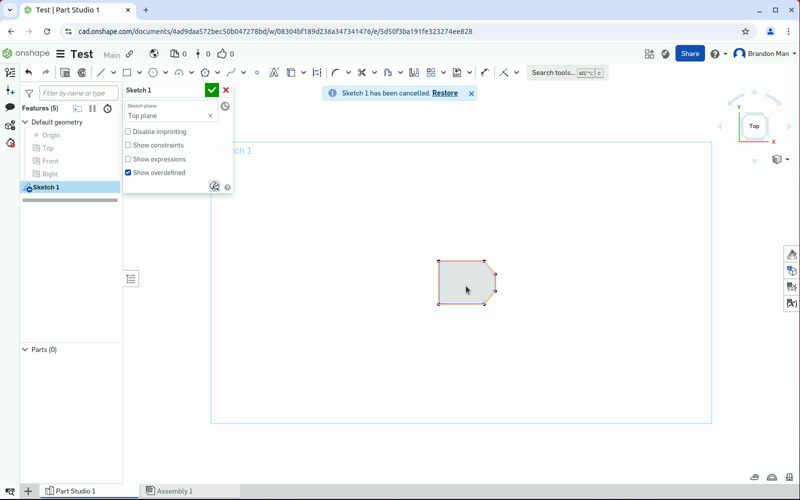
click(466, 285)
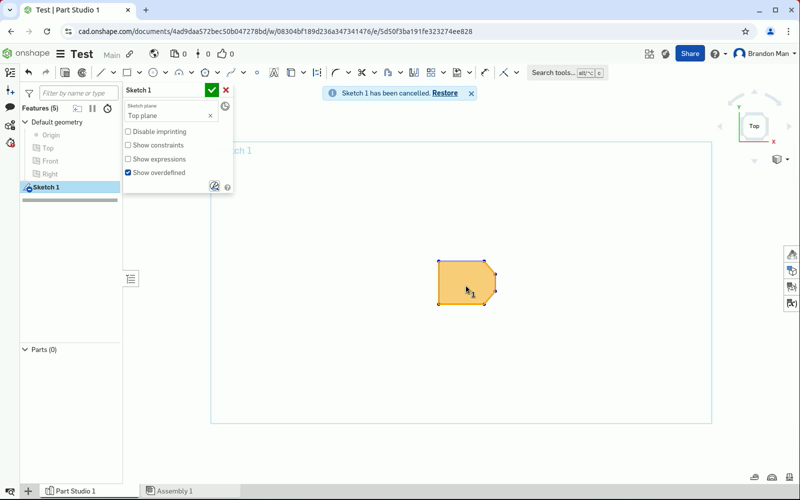
mouse_move(73, 352)
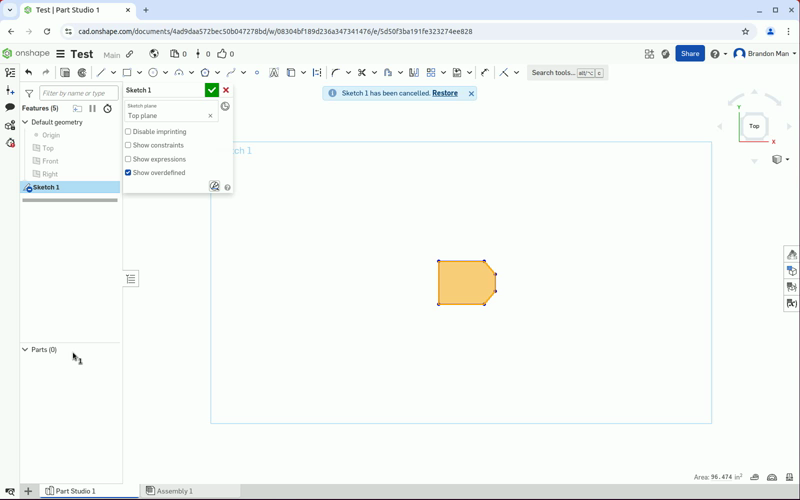
key(shift+y)
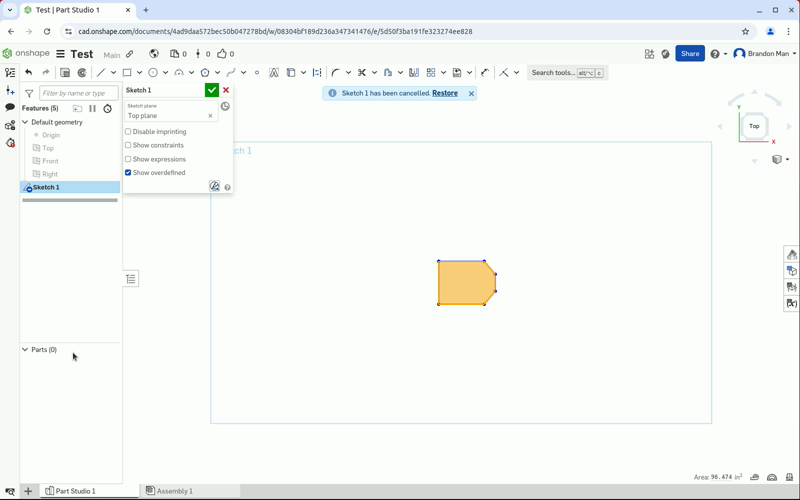
key(shift+e)
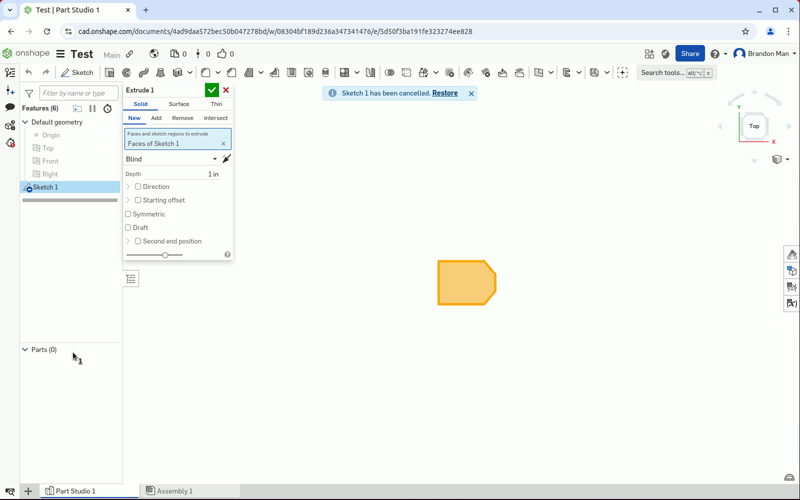
mouse_move(143, 106)
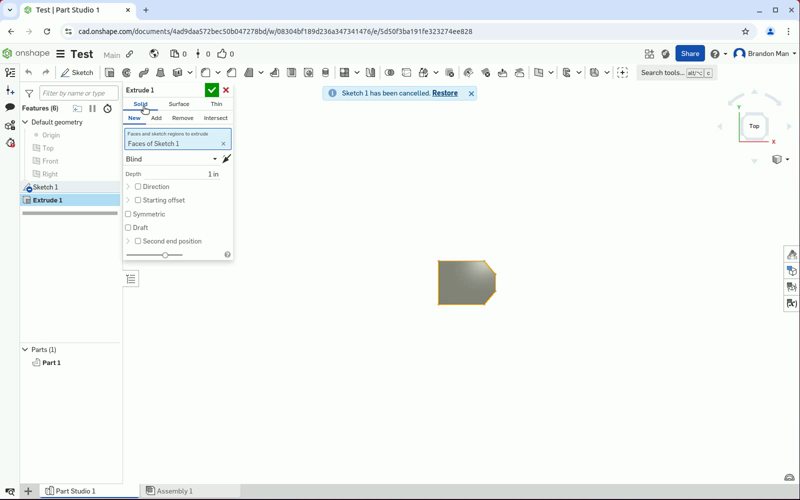
click(143, 106)
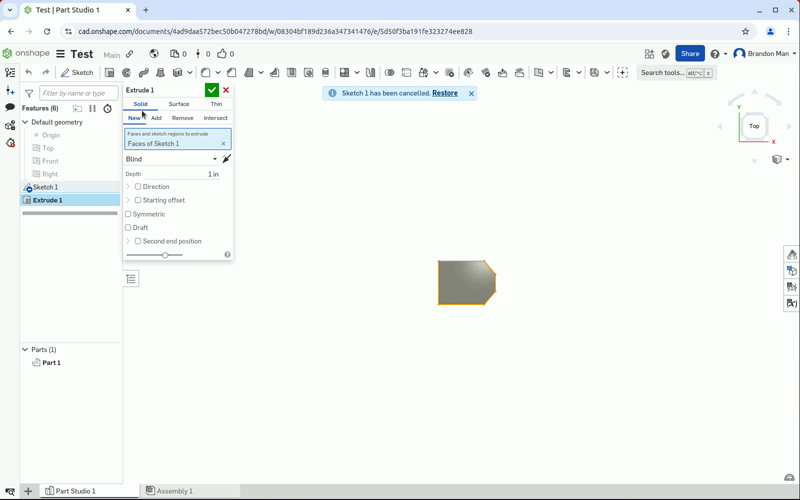
mouse_move(137, 120)
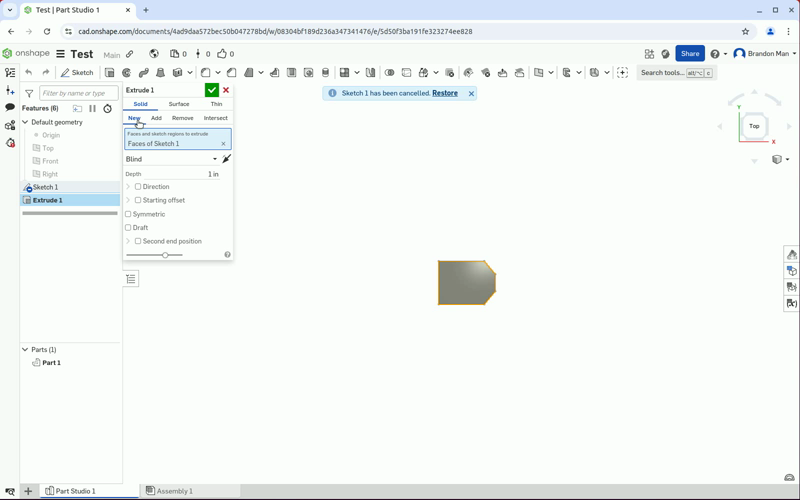
click(137, 120)
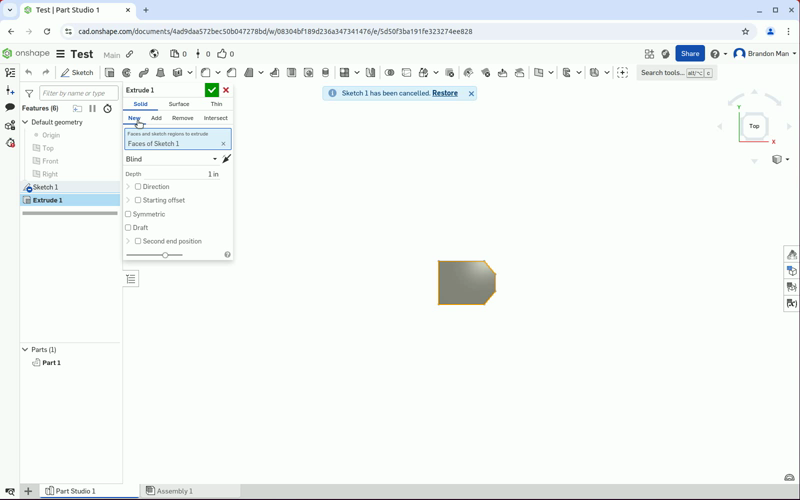
key(tab, 4)
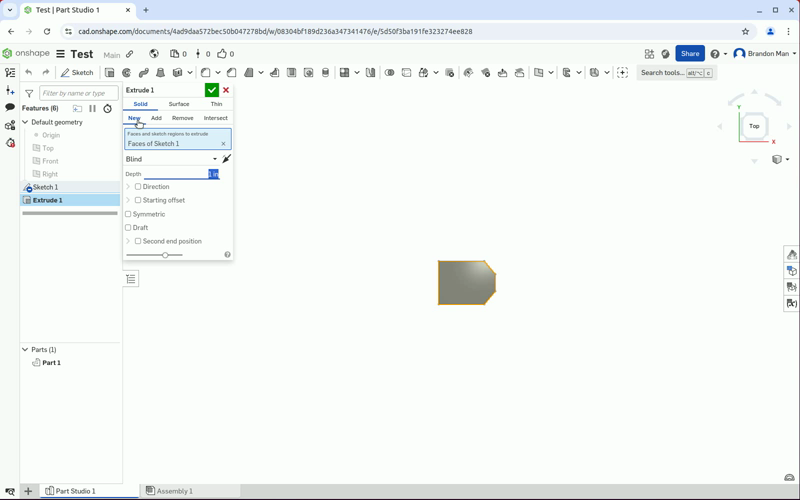
text(4.574)
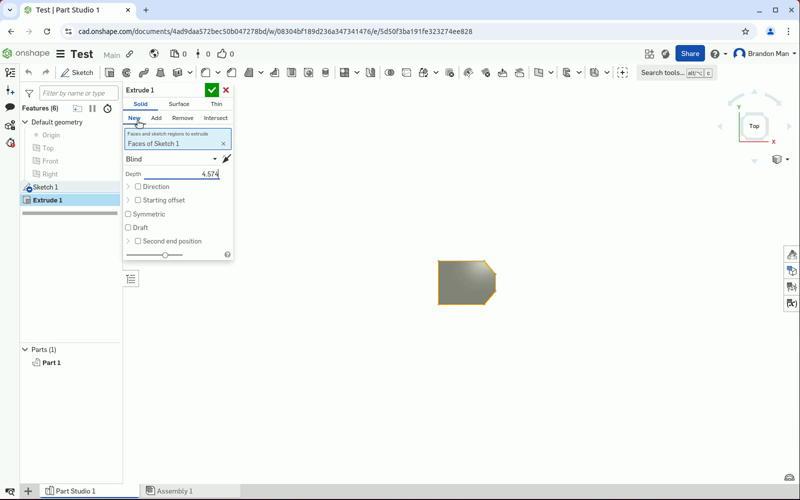
key(enter)
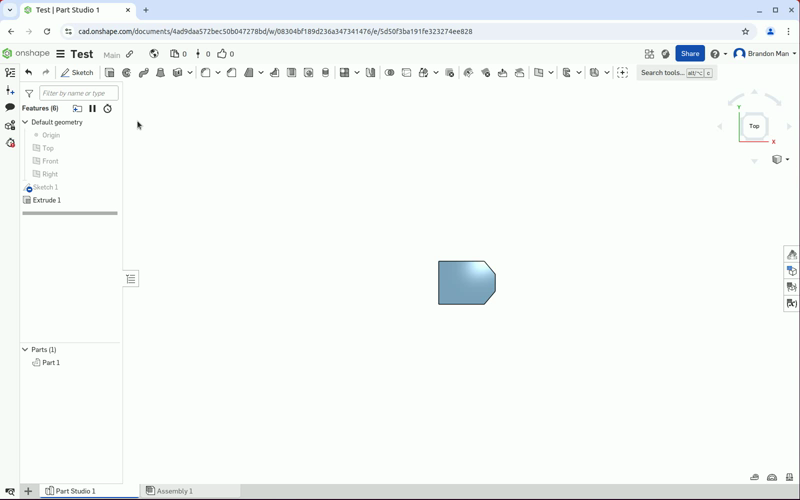
key(shift+h)
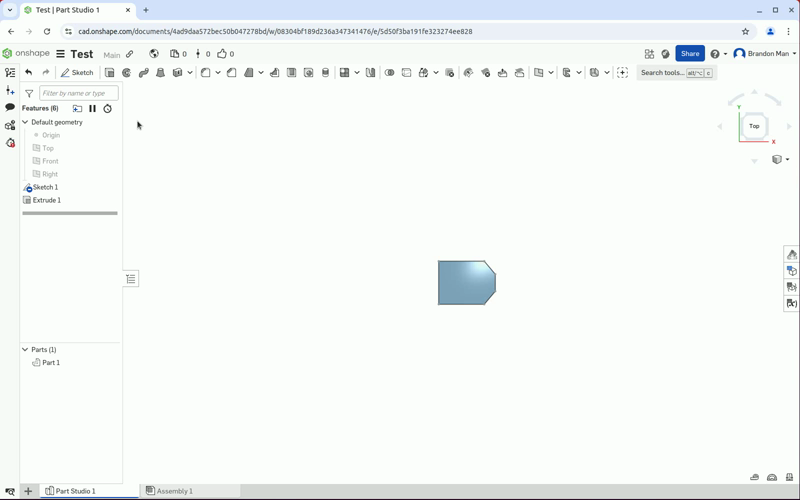
key(shift+h)
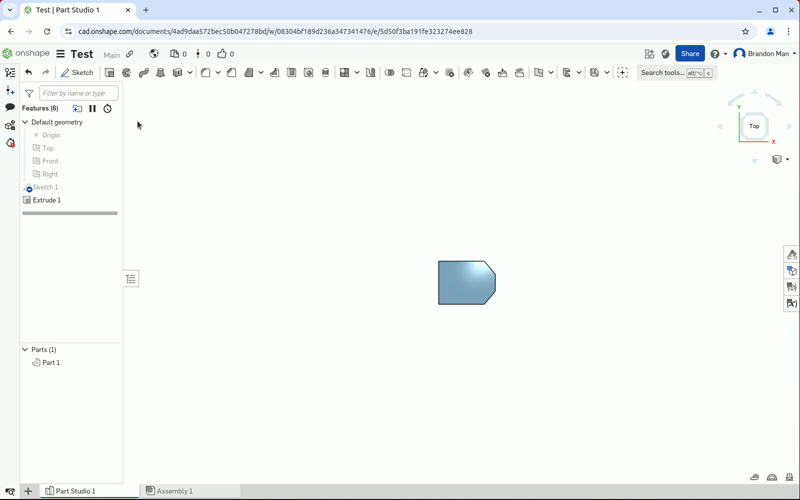
mouse_move(73, 189)
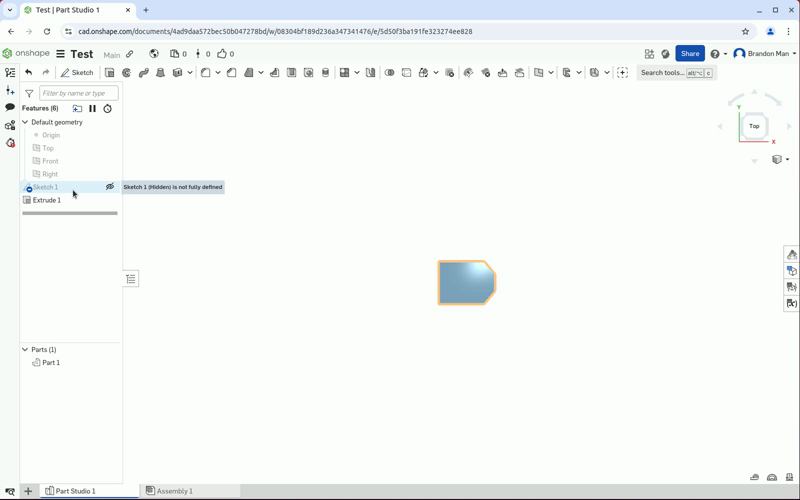
click(73, 189)
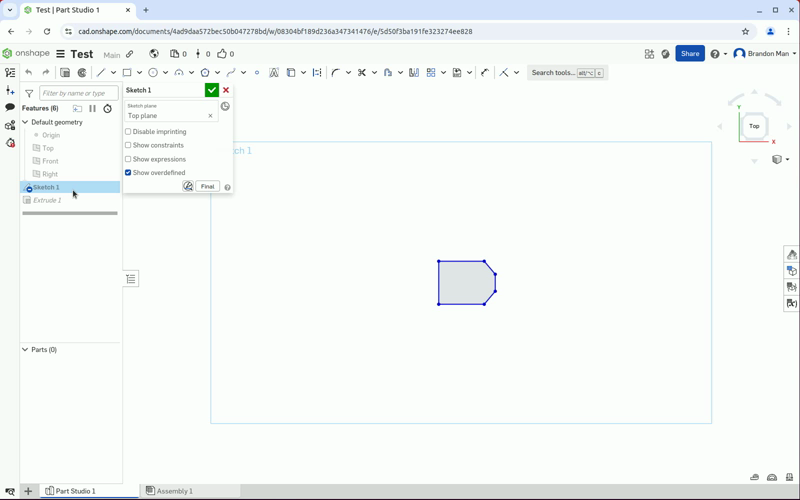
mouse_move(229, 92)
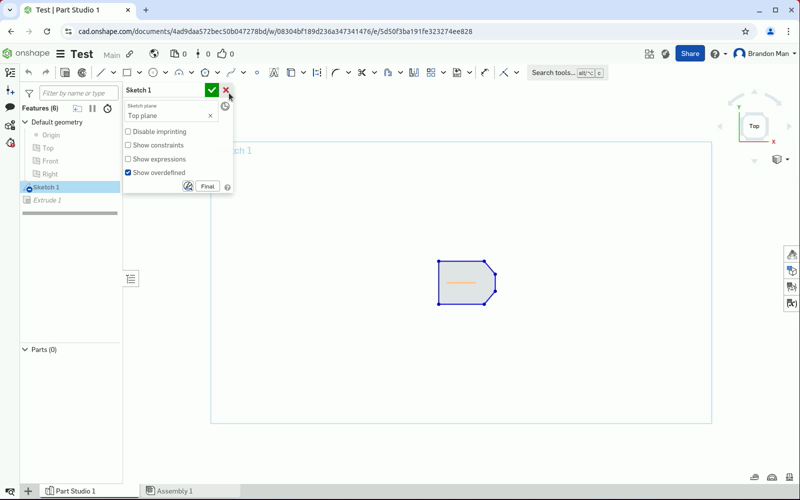
click(229, 92)
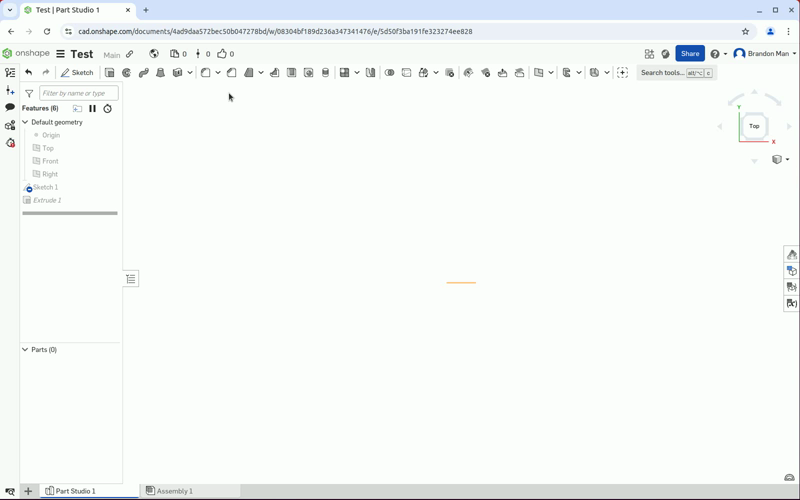
mouse_move(541, 75)
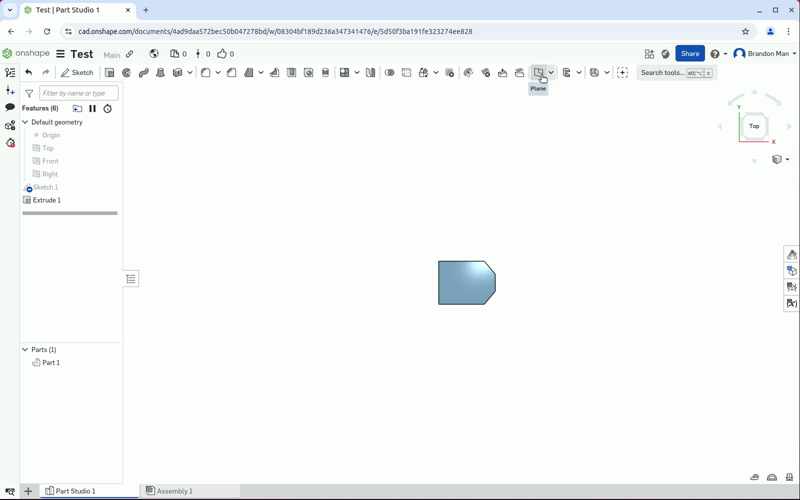
click(541, 75)
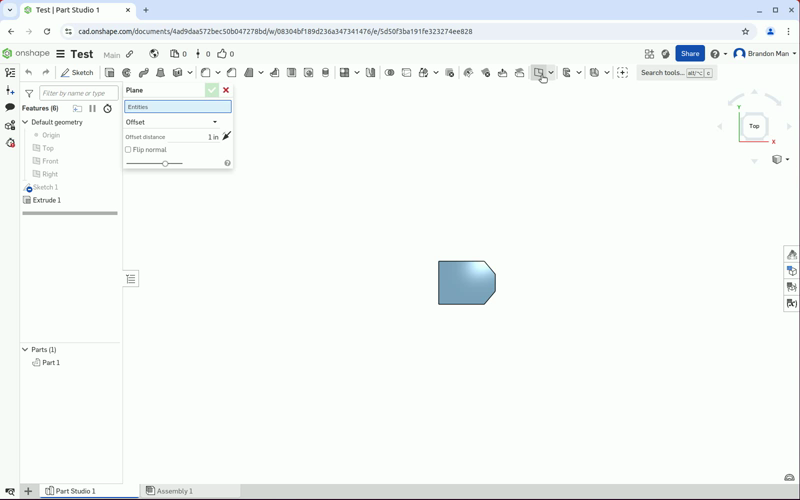
mouse_move(73, 150)
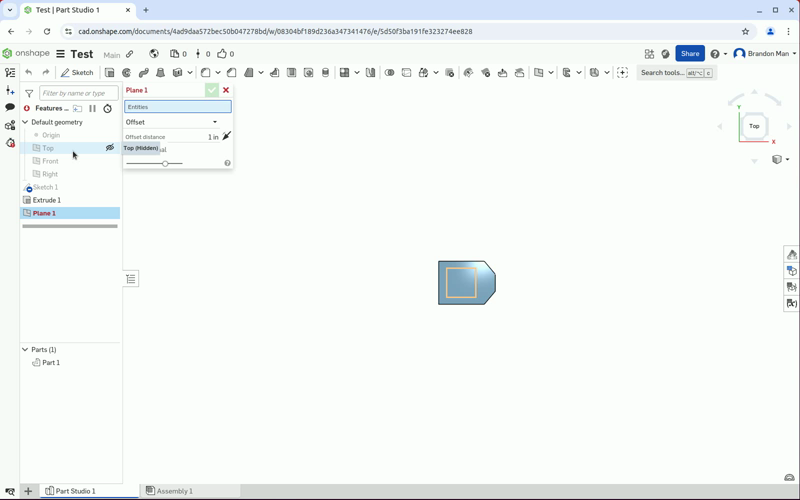
click(73, 150)
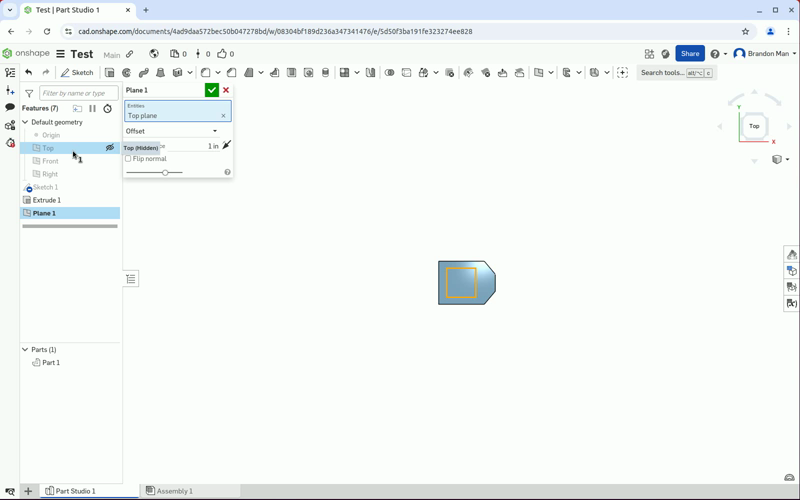
key(tab, 2)
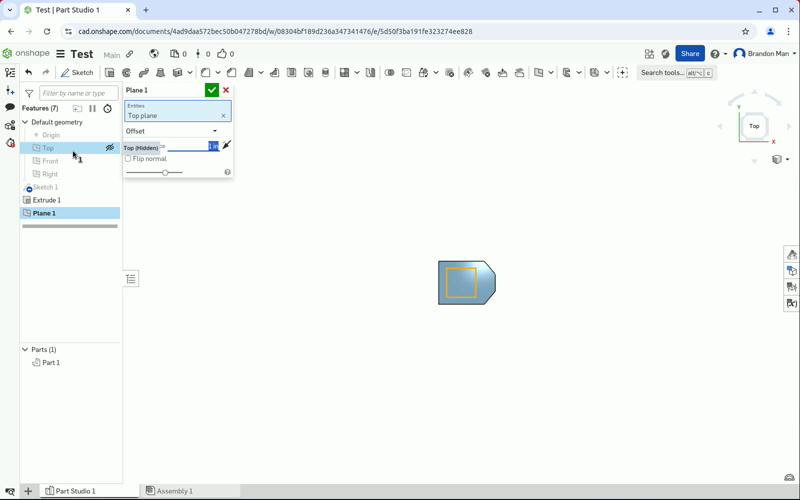
text(4.56)
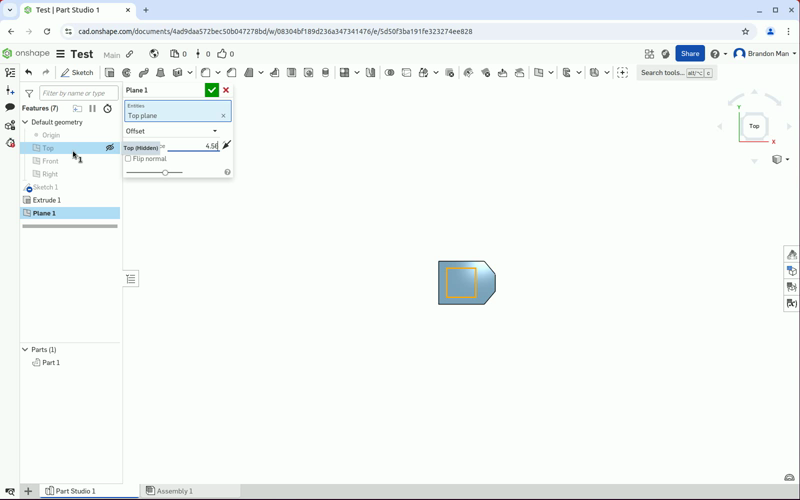
key(enter, 2)
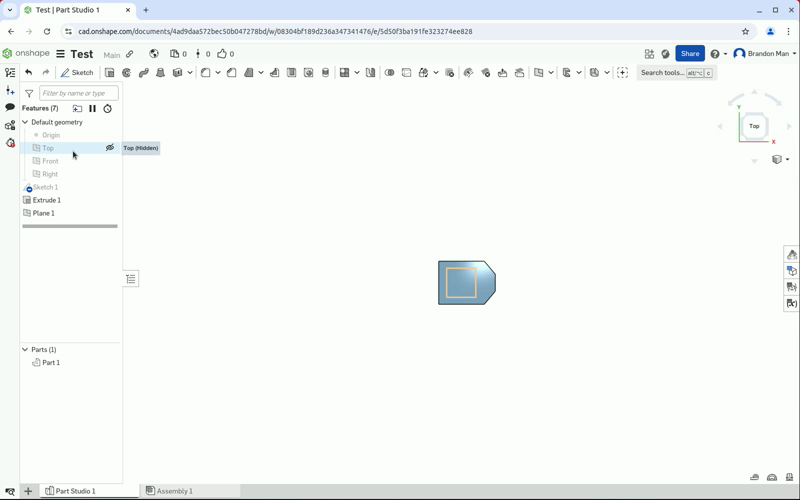
key(shift+s)
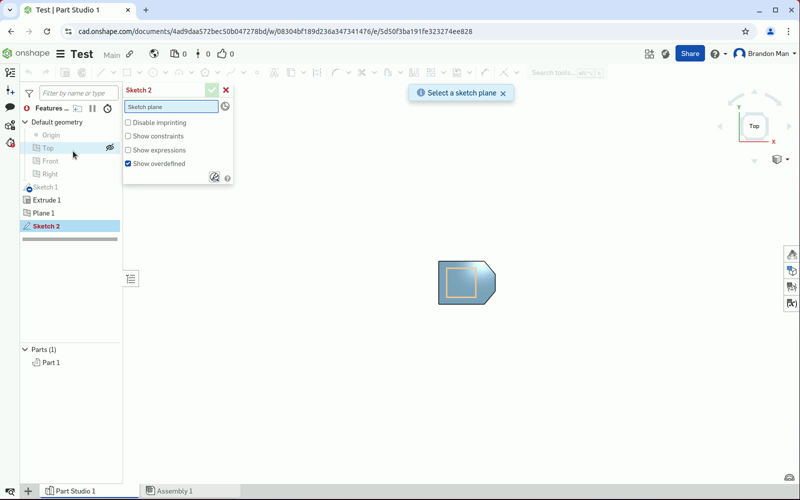
mouse_move(73, 215)
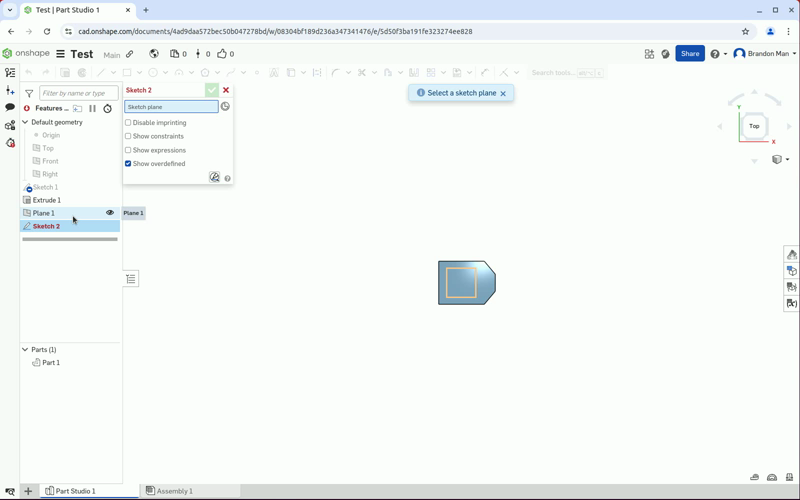
click(73, 215)
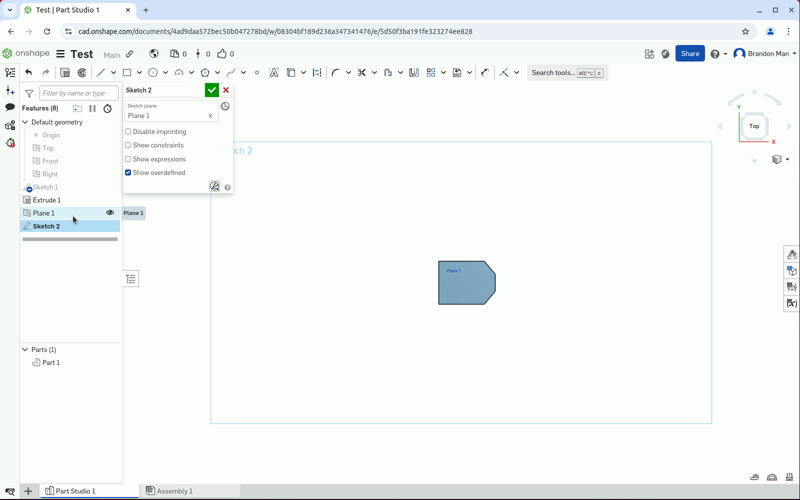
mouse_move(73, 352)
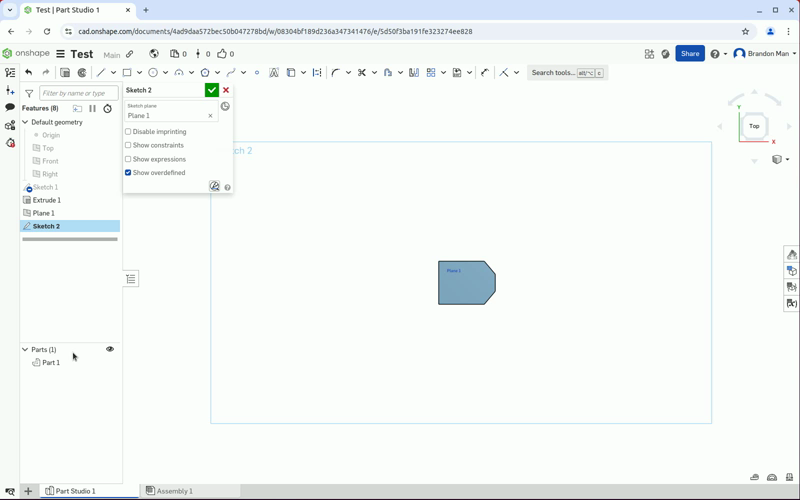
key(y)
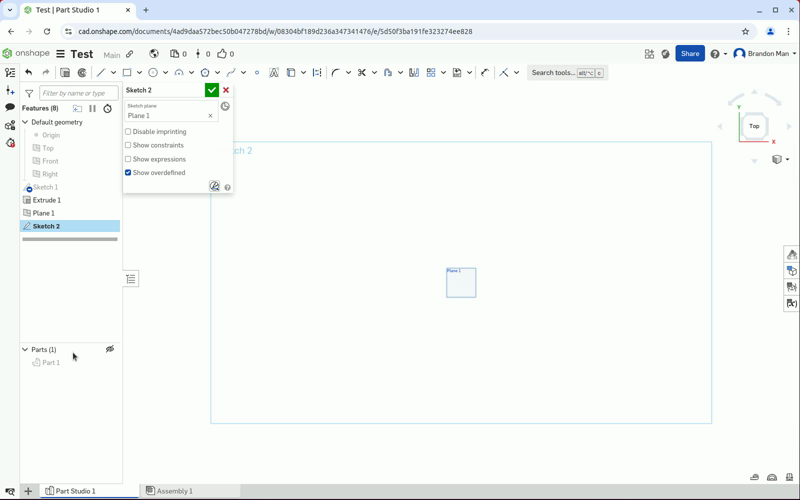
key(c)
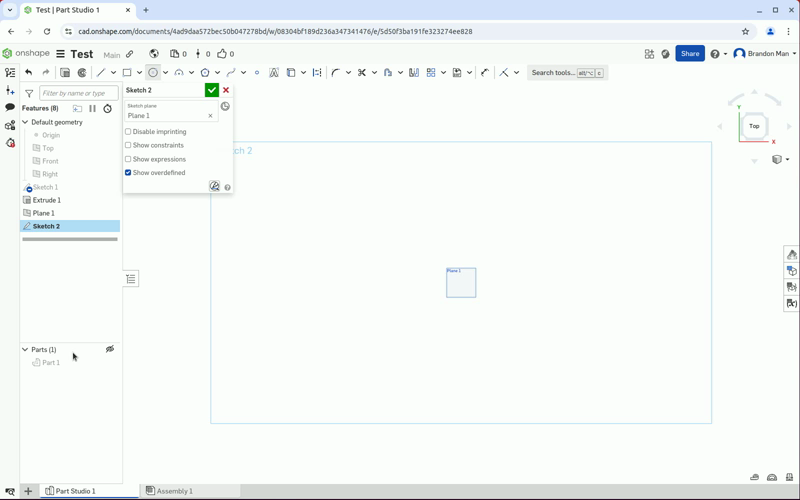
key_down(shift)
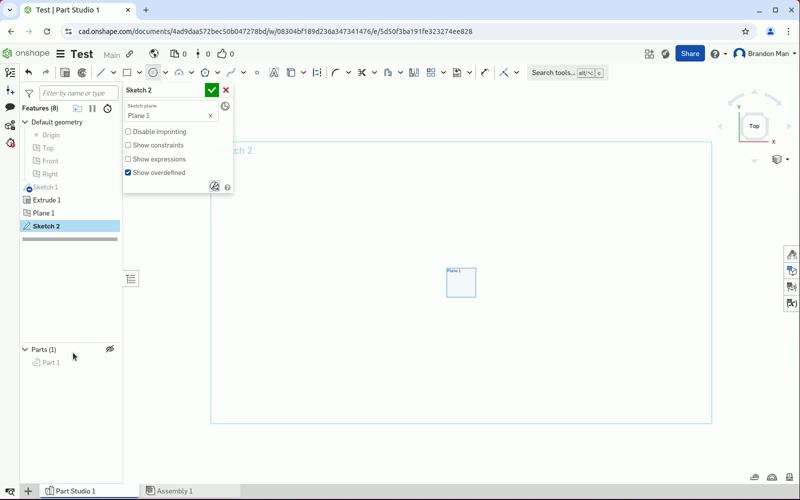
mouse_move(476, 282)
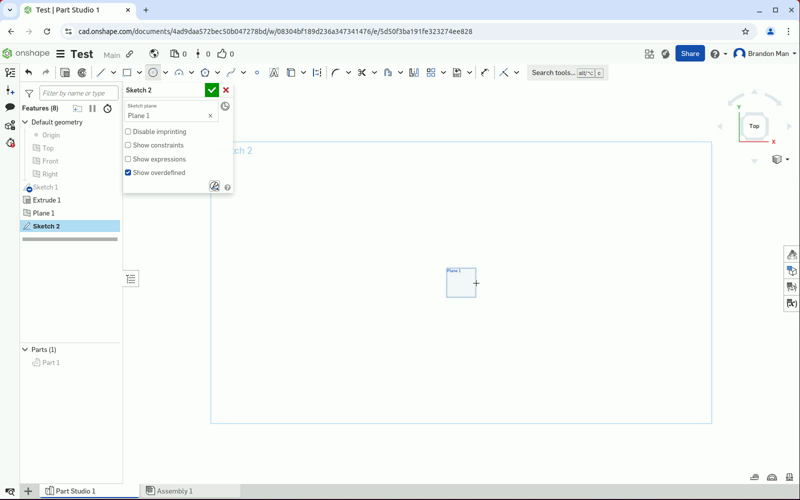
click(476, 282)
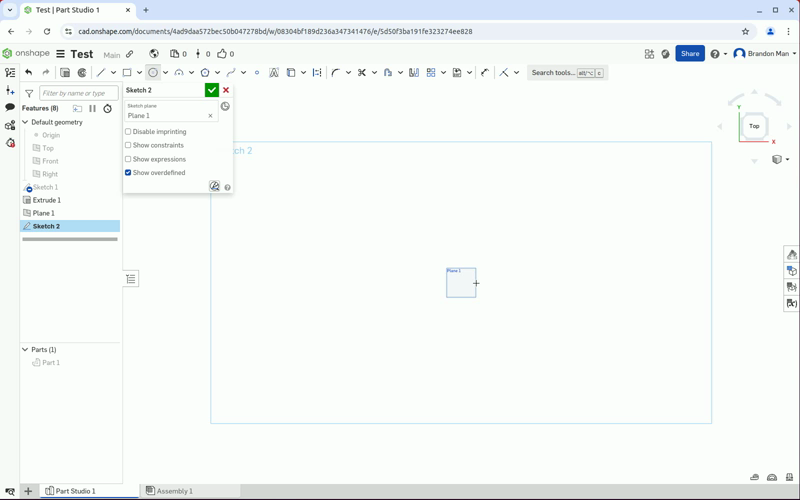
key_up(shift)
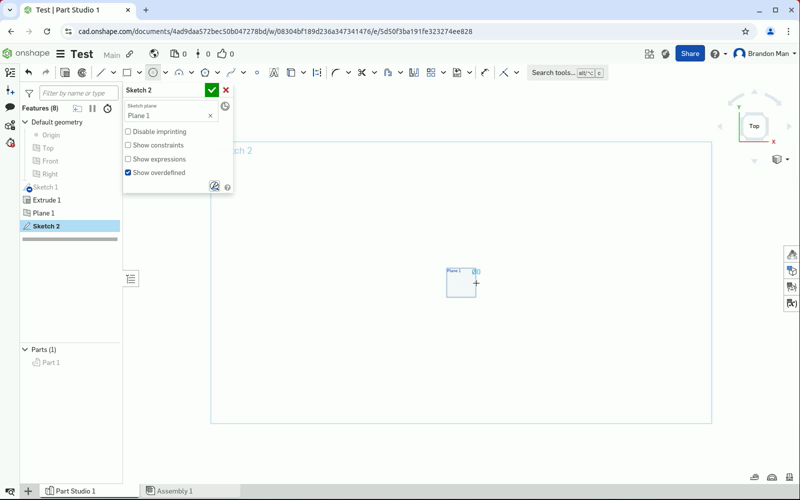
mouse_move(485, 282)
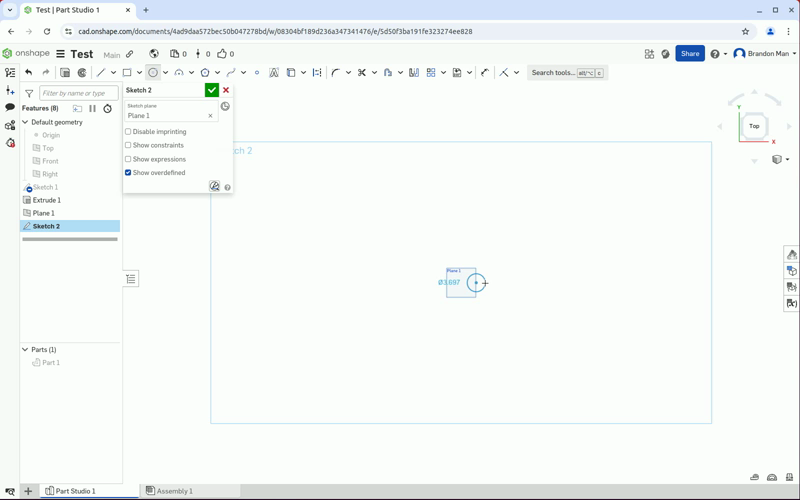
click(485, 282)
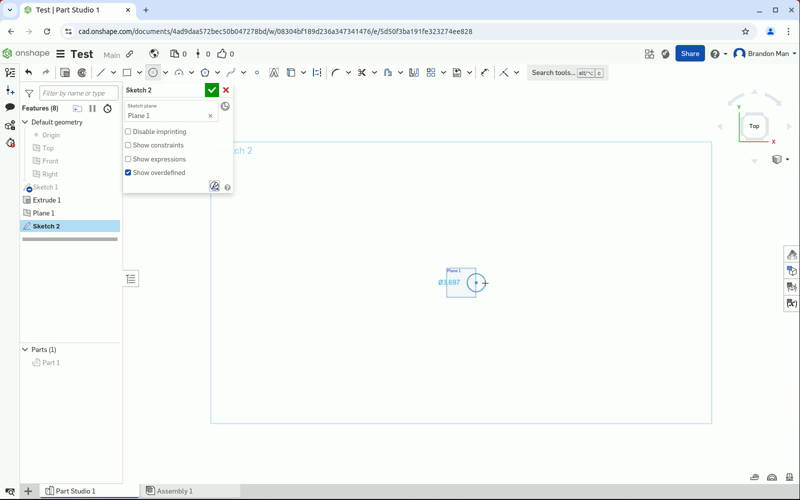
key(esc)
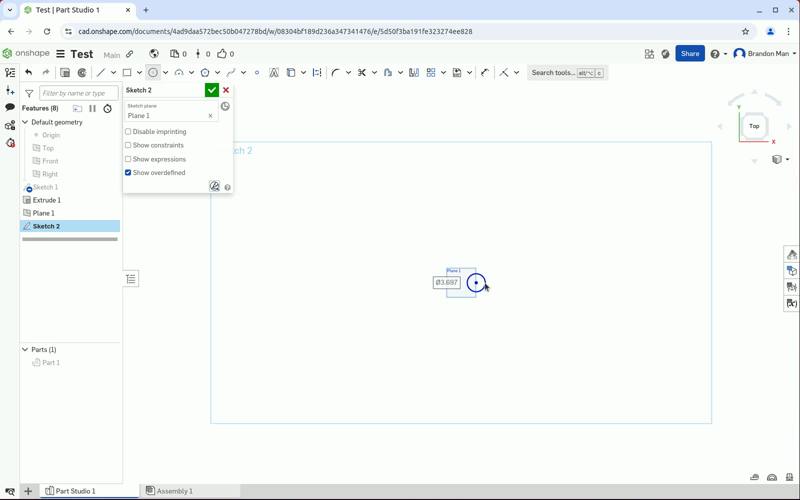
mouse_move(481, 285)
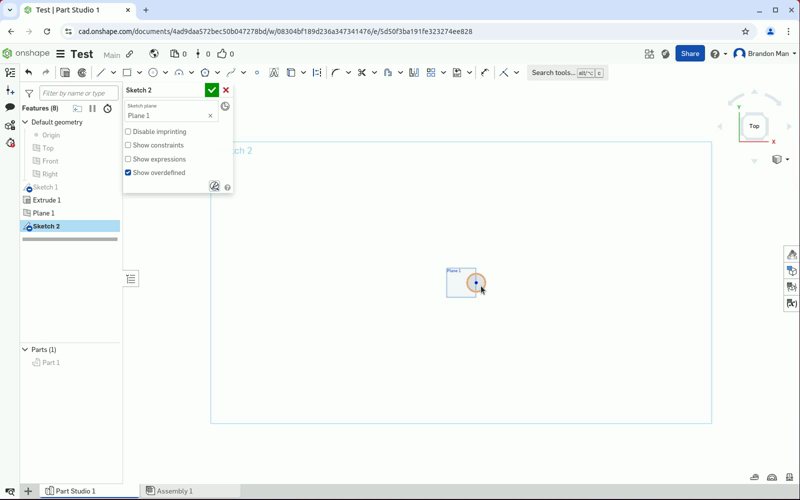
scroll(6)
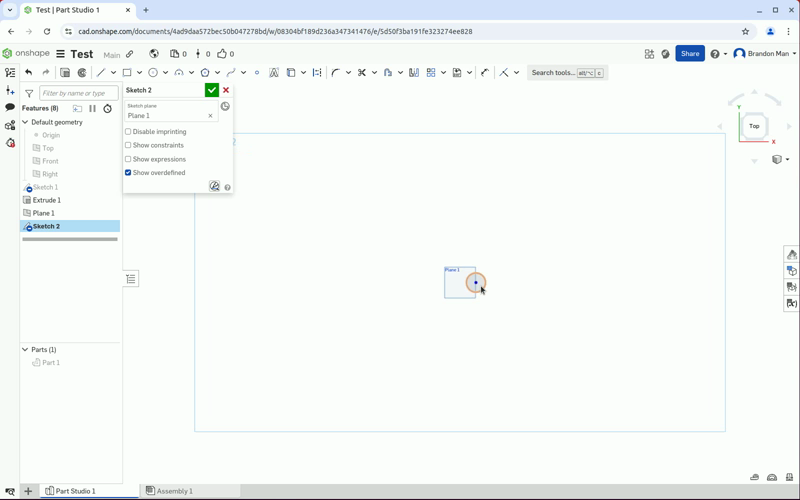
scroll(6)
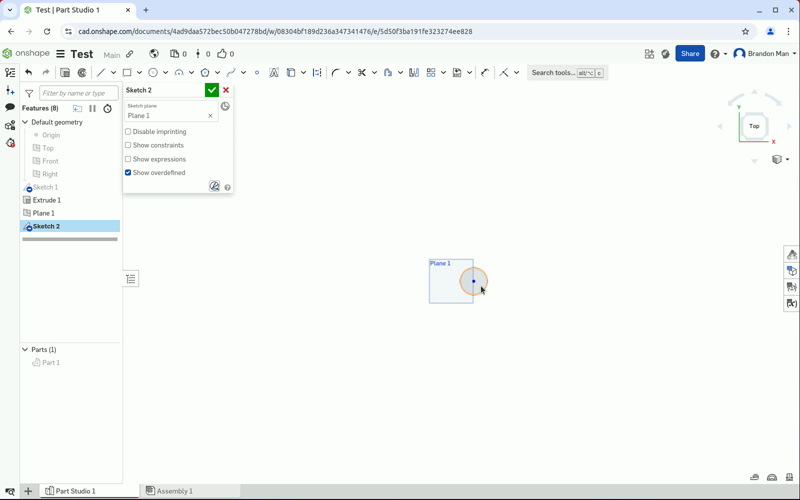
scroll(6)
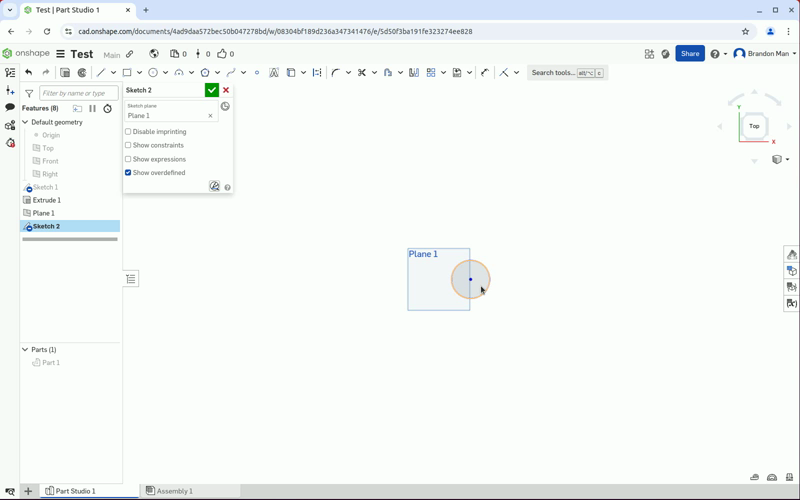
scroll(6)
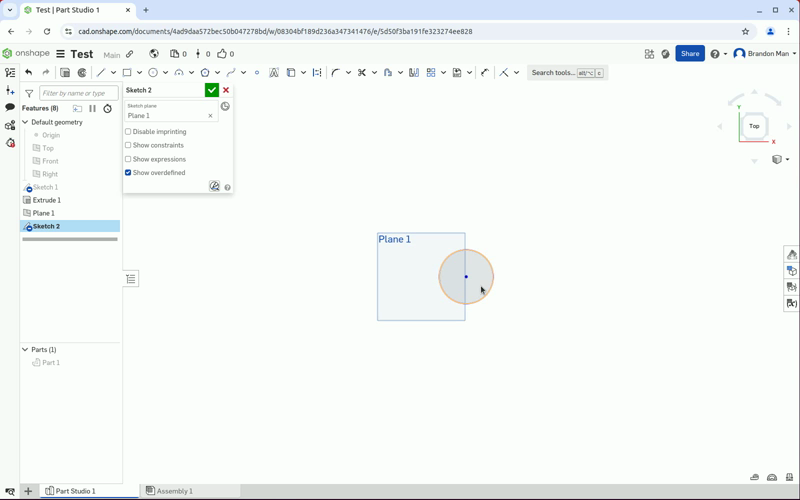
scroll(6)
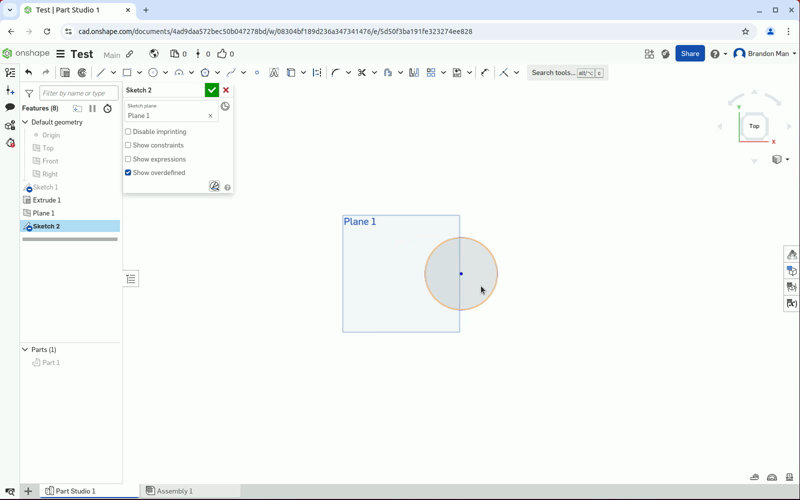
scroll(6)
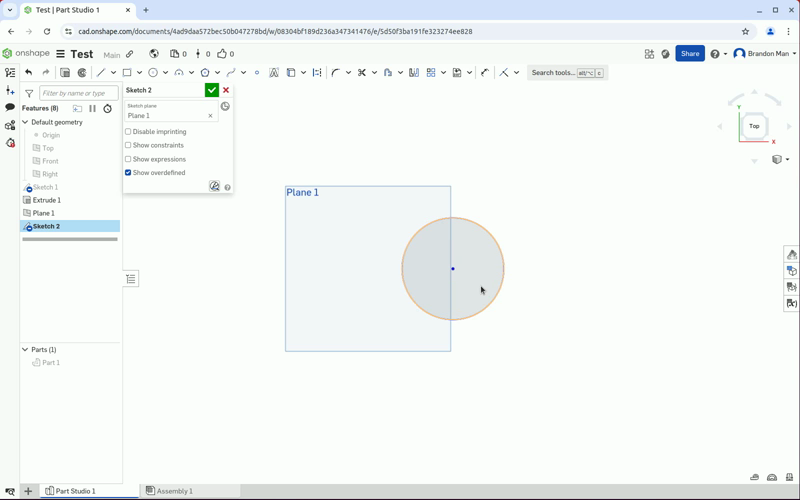
scroll(6)
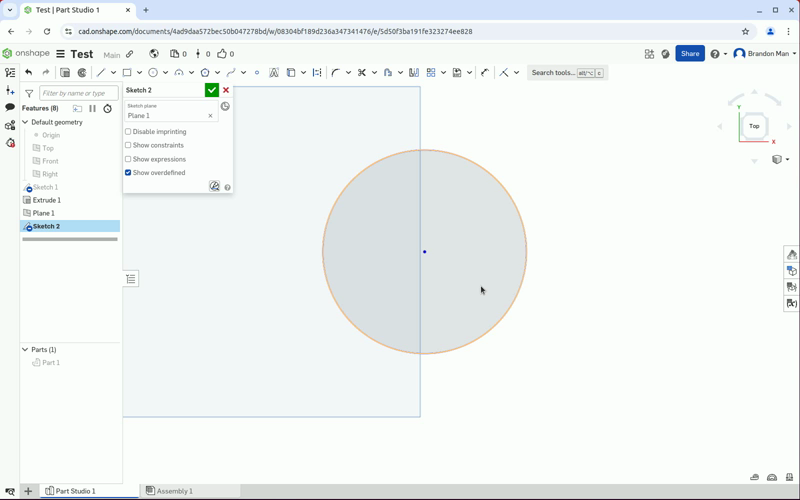
click(481, 285)
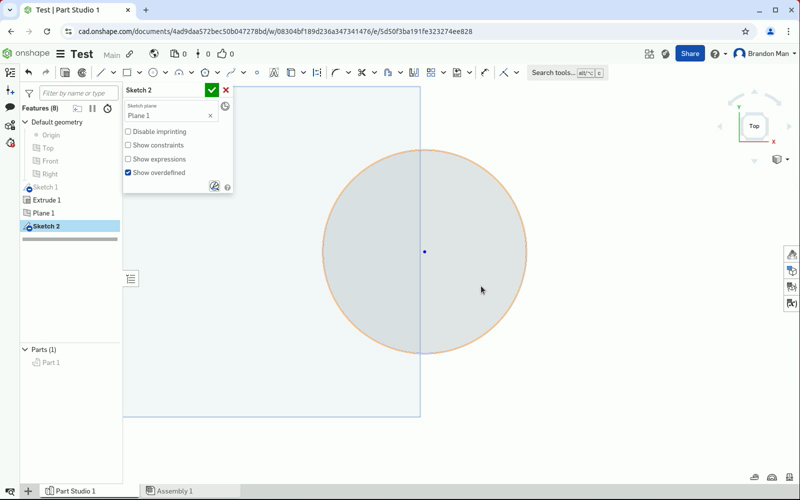
scroll(-6)
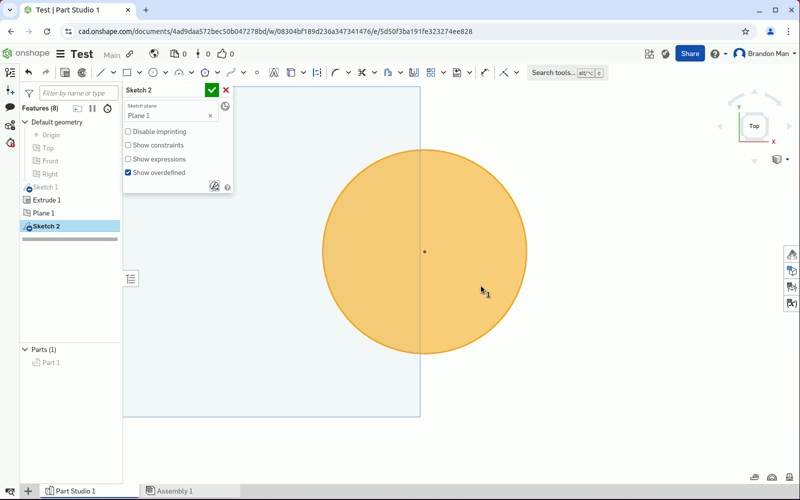
scroll(-6)
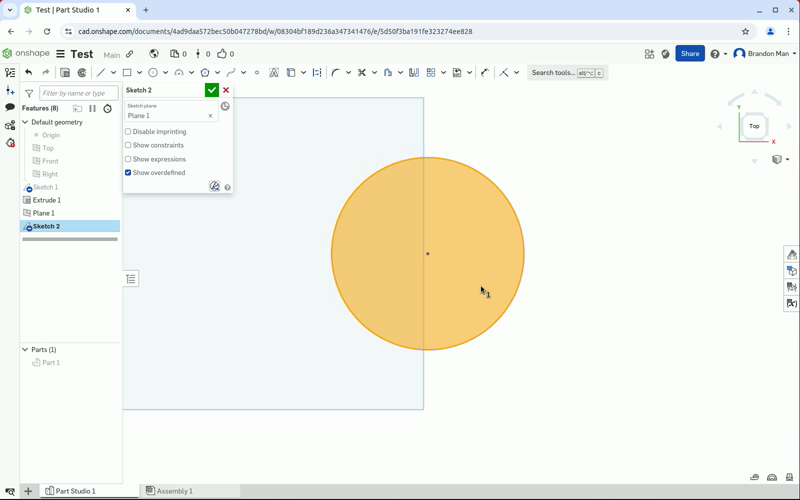
scroll(-6)
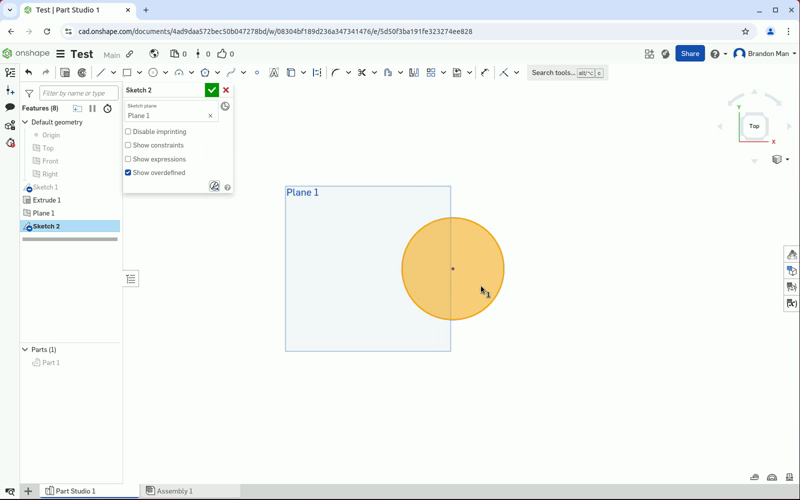
scroll(-6)
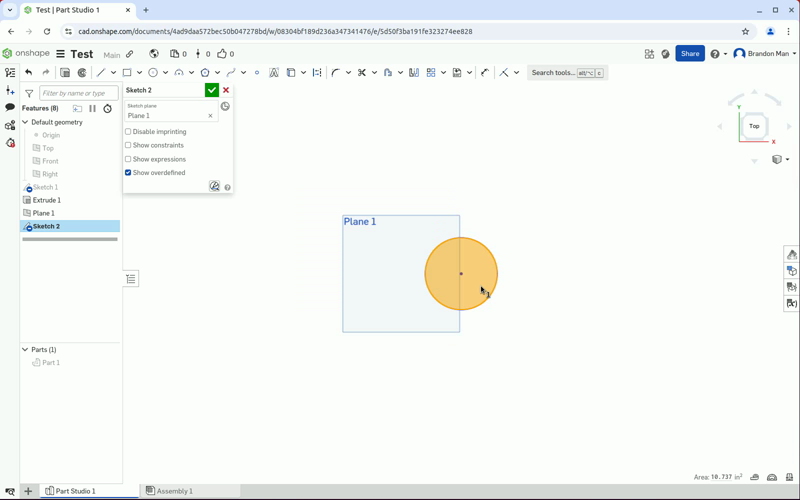
scroll(-6)
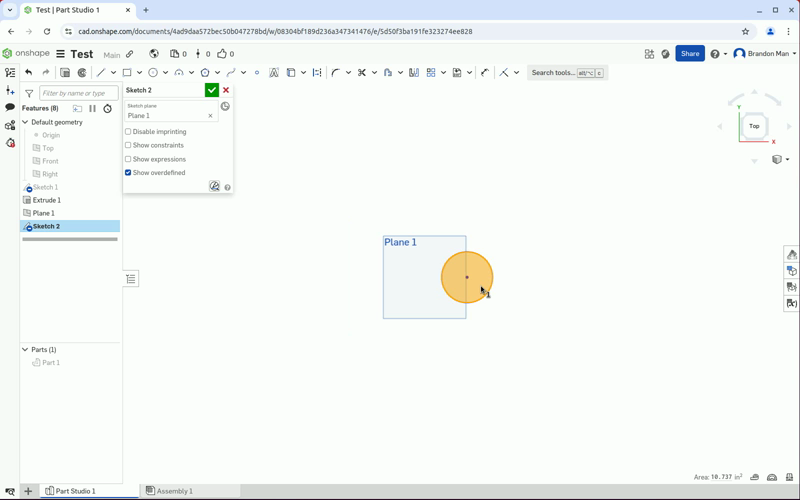
scroll(-6)
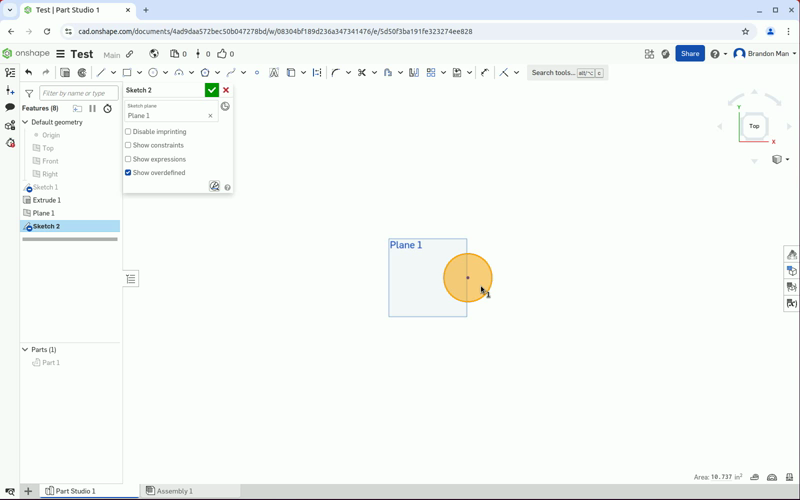
scroll(-6)
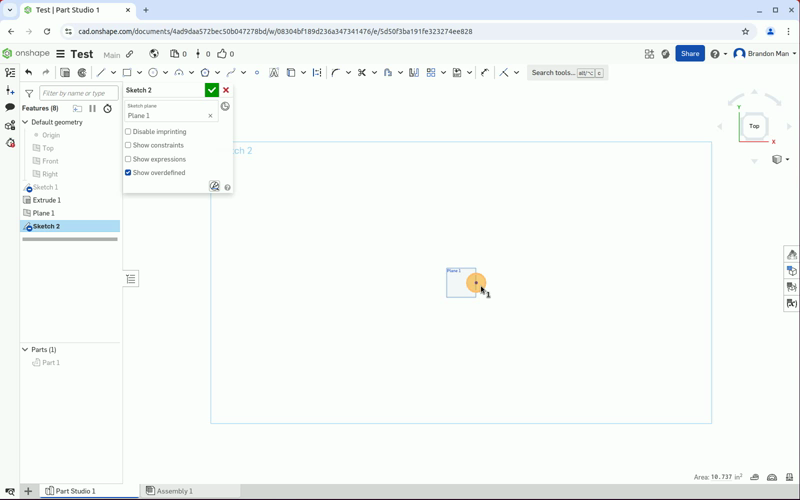
mouse_move(73, 352)
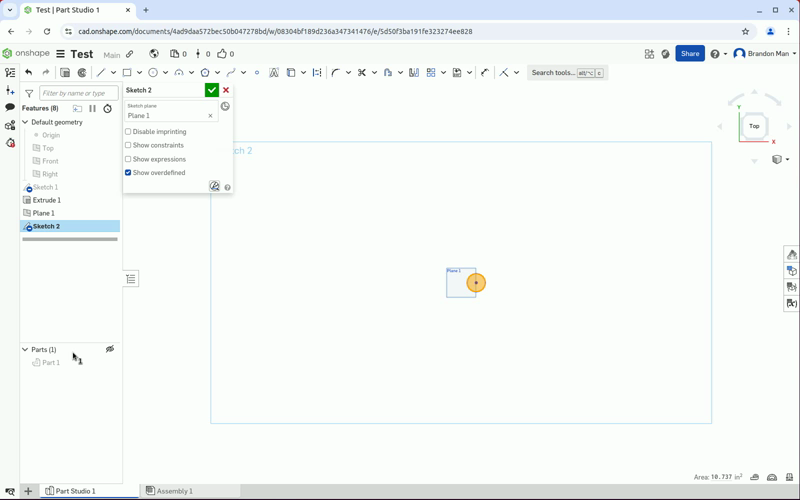
key(shift+y)
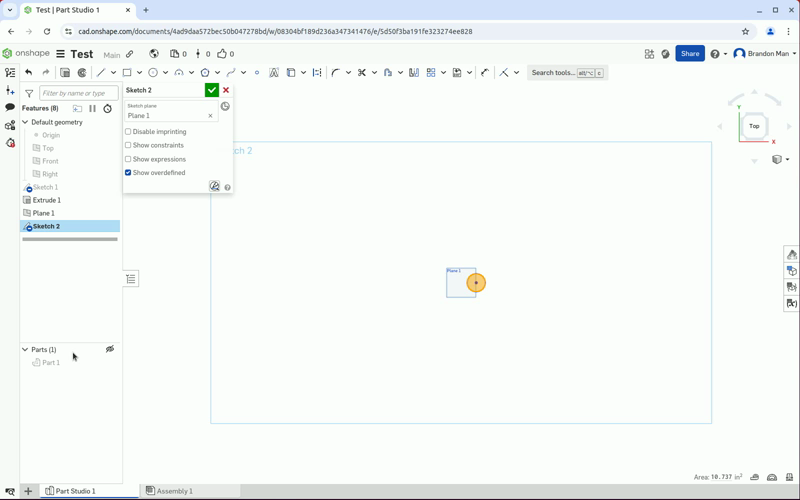
key(shift+e)
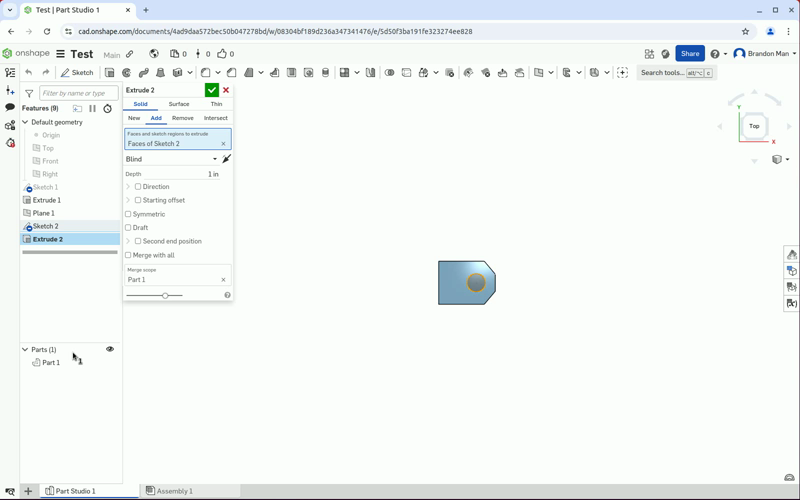
mouse_move(143, 106)
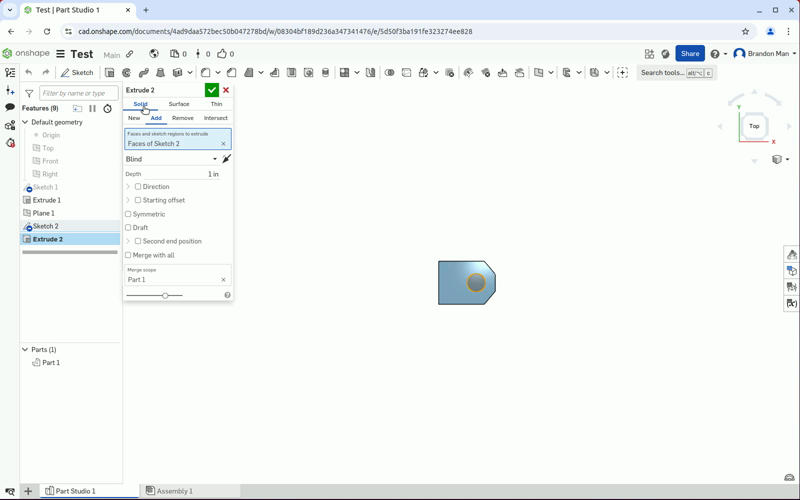
click(143, 106)
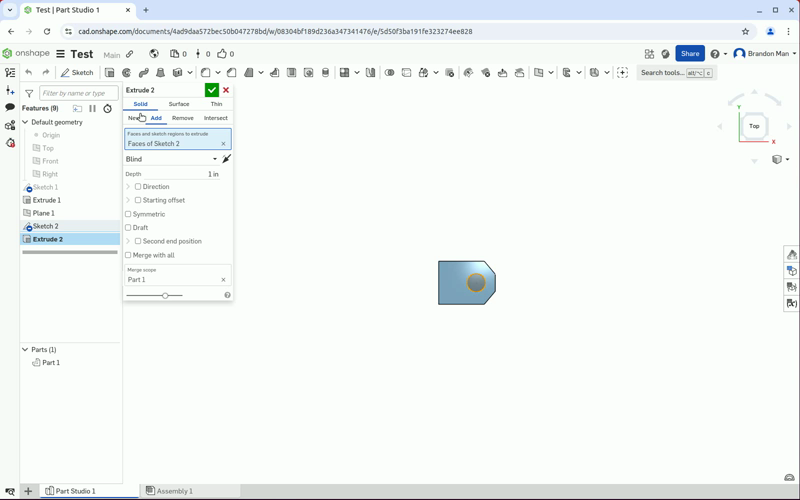
mouse_move(137, 120)
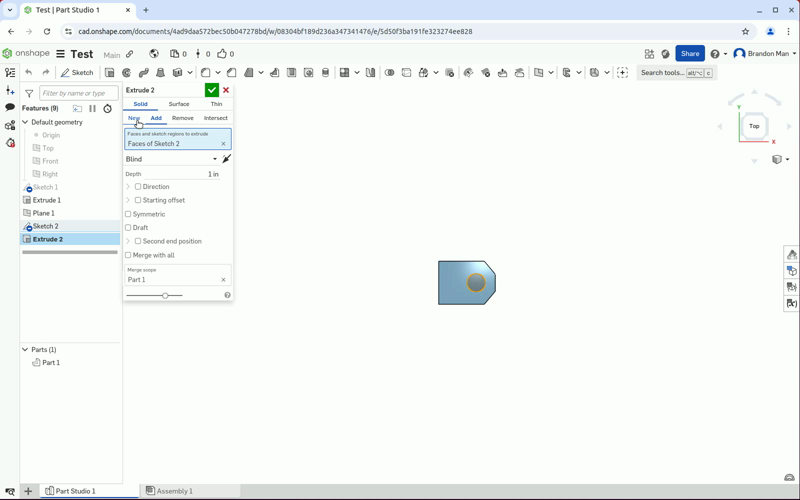
click(137, 120)
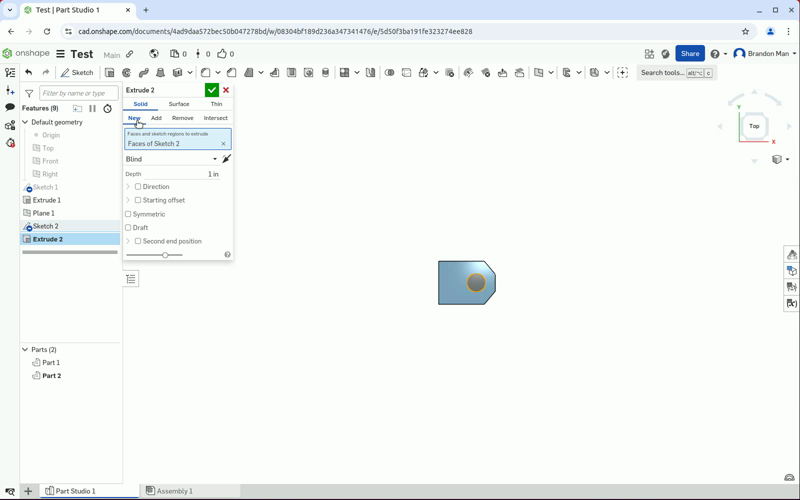
key(tab, 4)
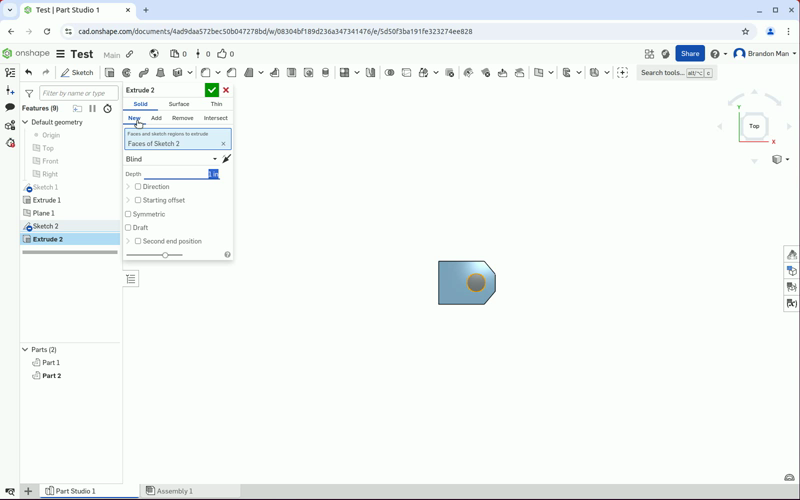
text(16.368)
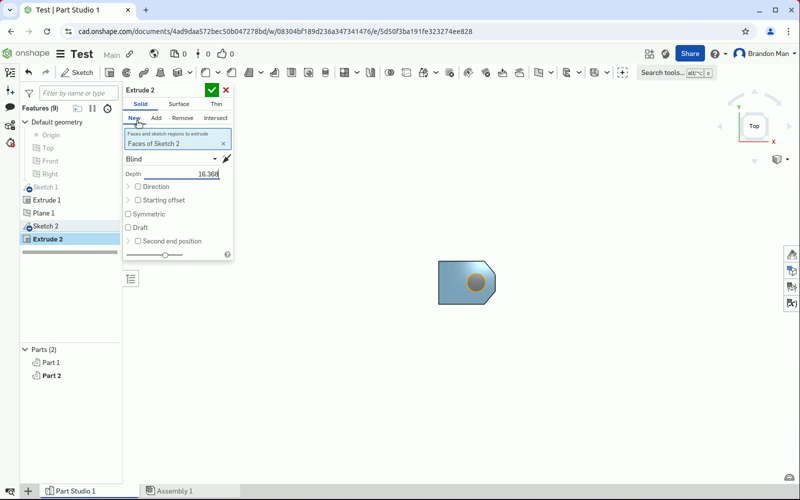
key(enter)
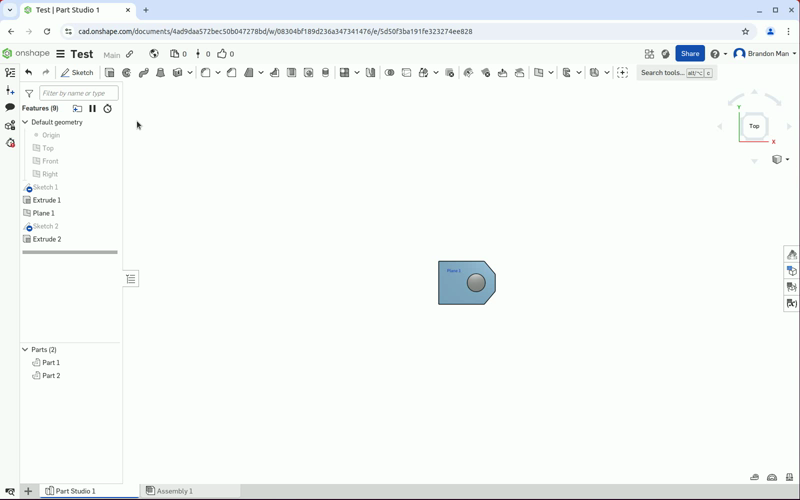
key(shift+h)
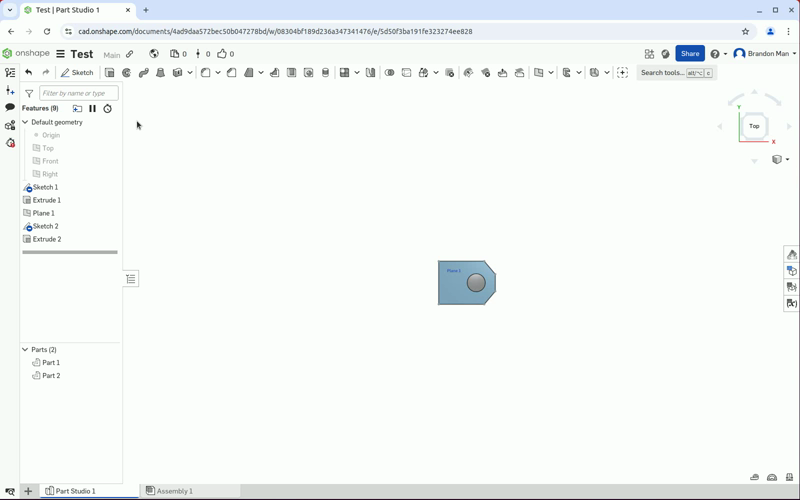
key(shift+h)
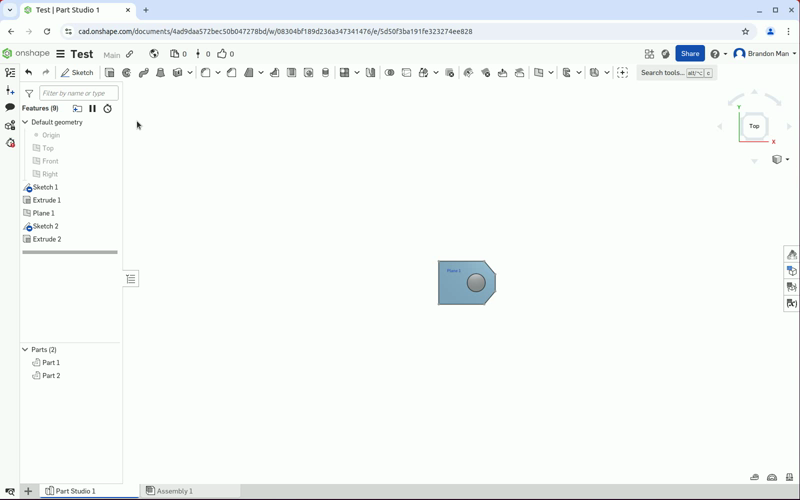
key(shift+7)
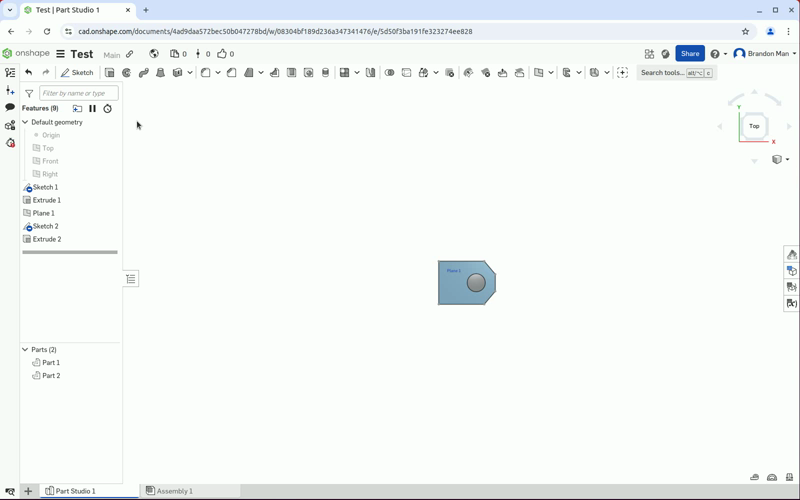
key(up, 3)
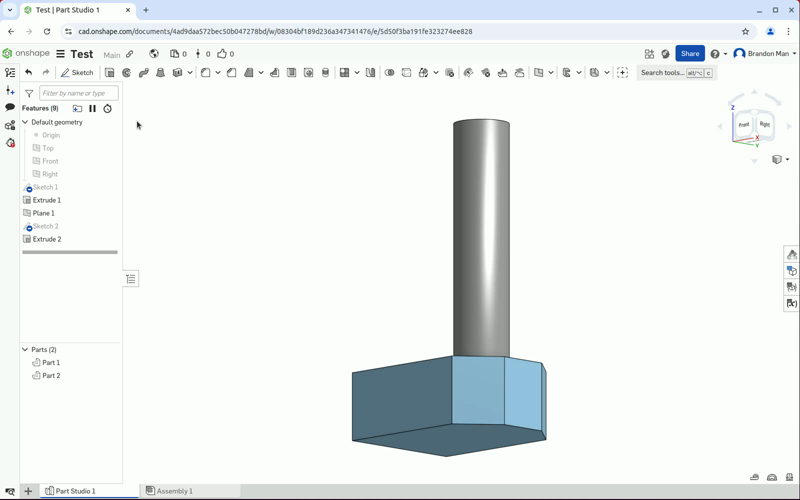
key(left, 3)
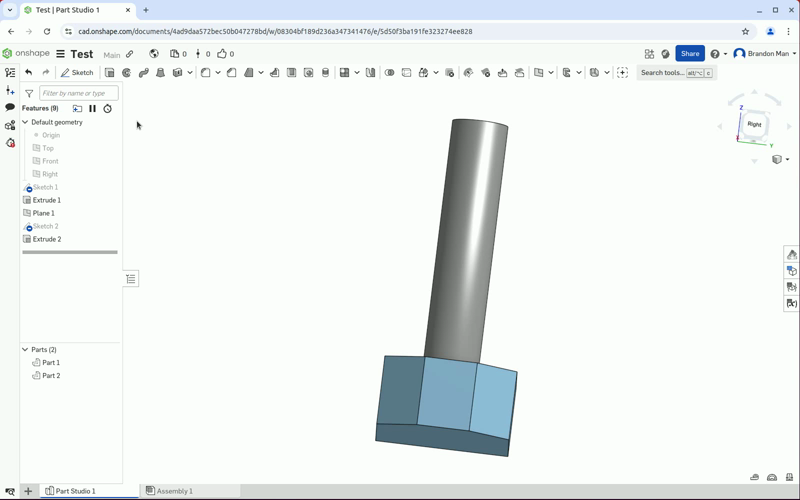
key(right, 3)
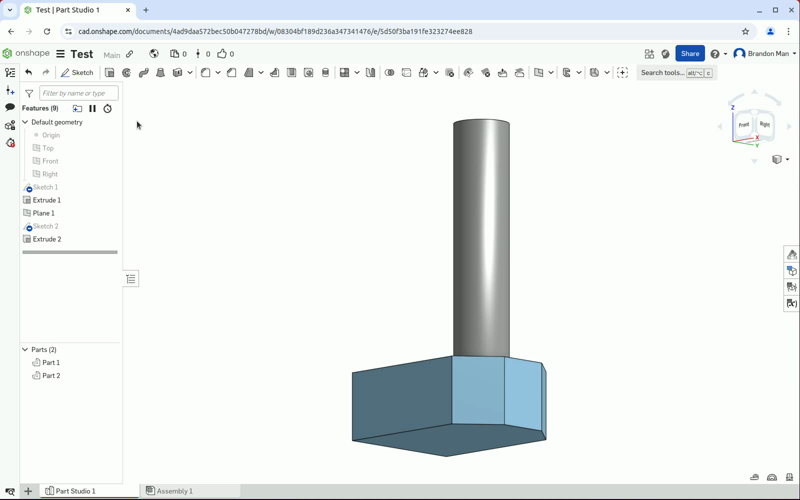
key(down, 3)
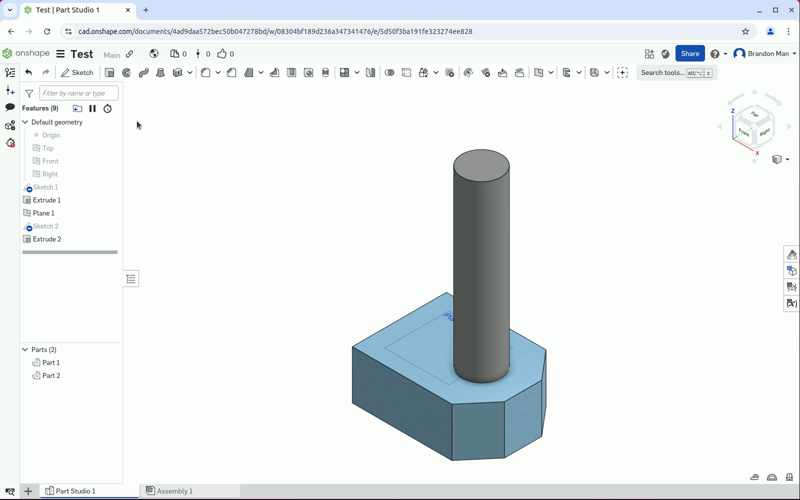
mouse_move(73, 189)
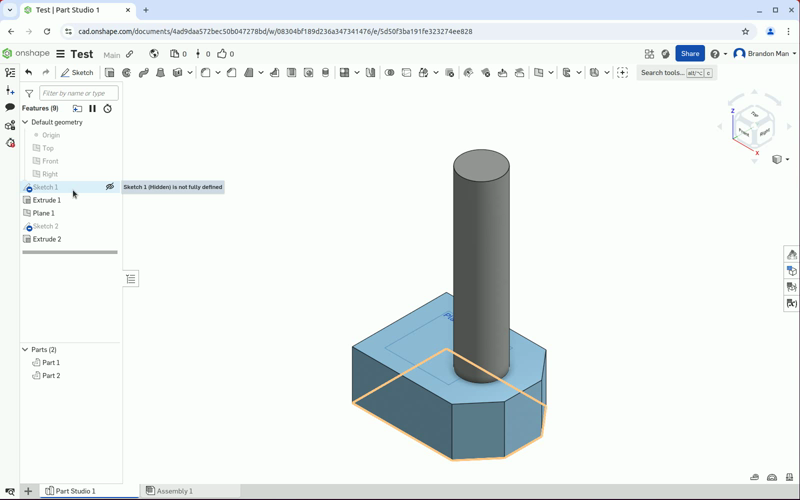
click(73, 189)